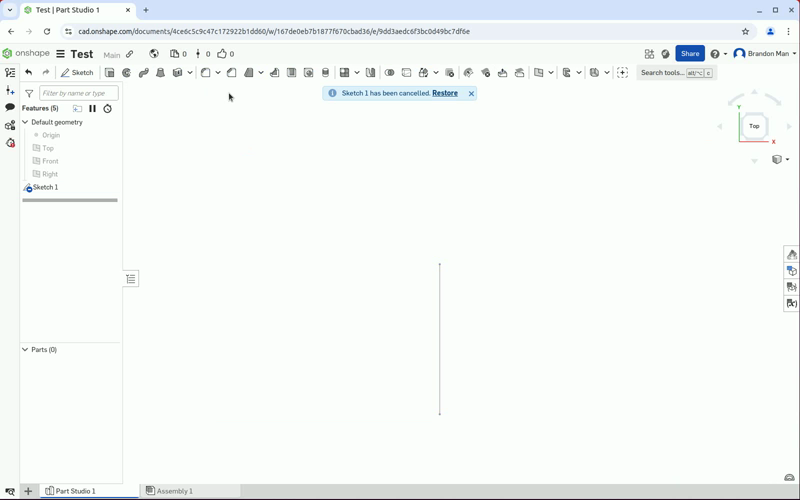
key(shift+h)
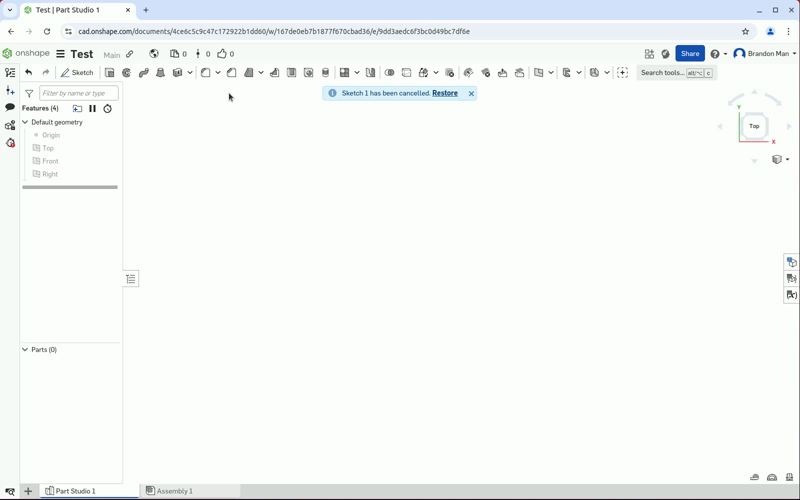
mouse_move(73, 352)
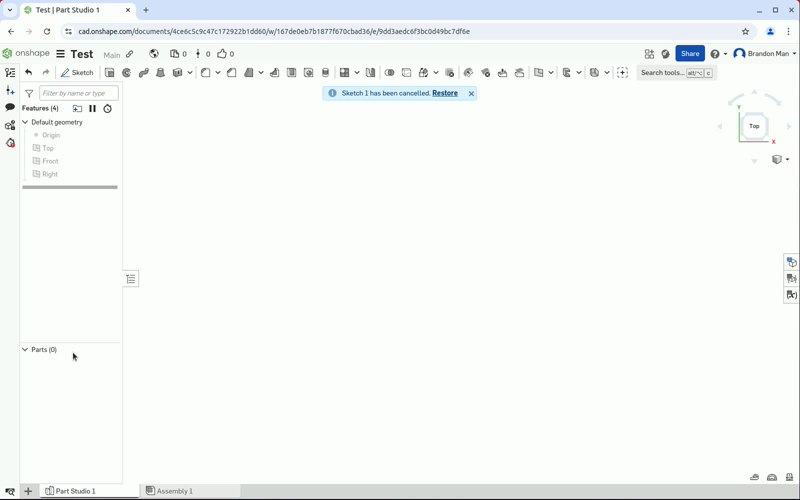
key(y)
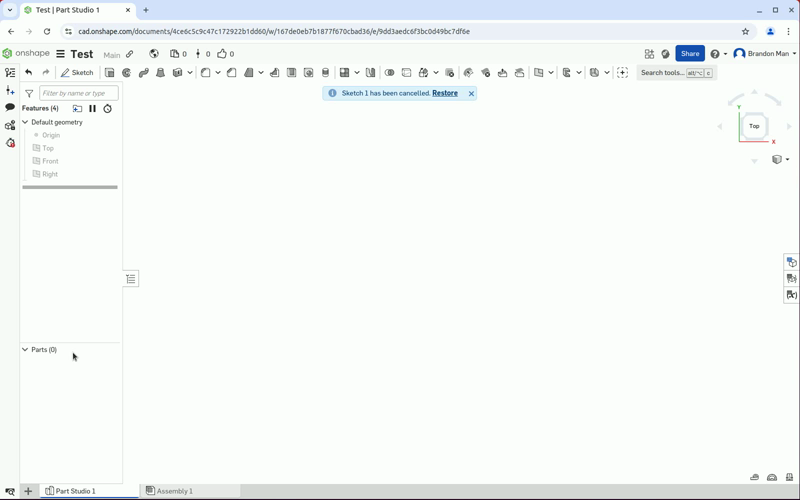
key(shift+p)
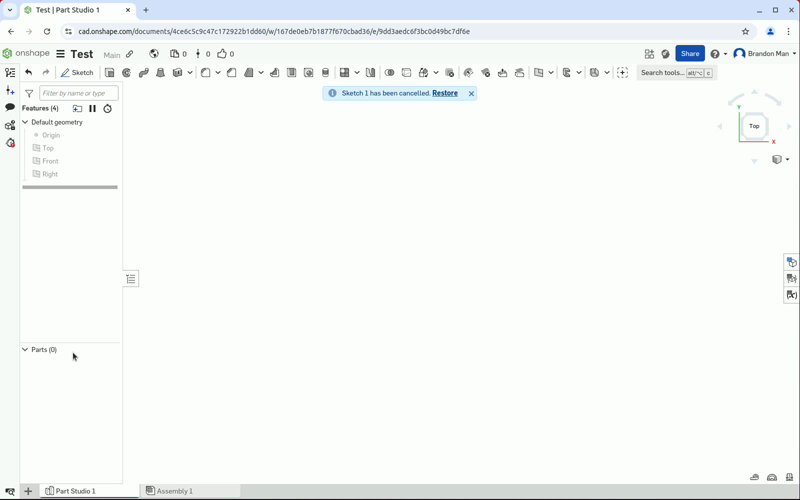
key(space)
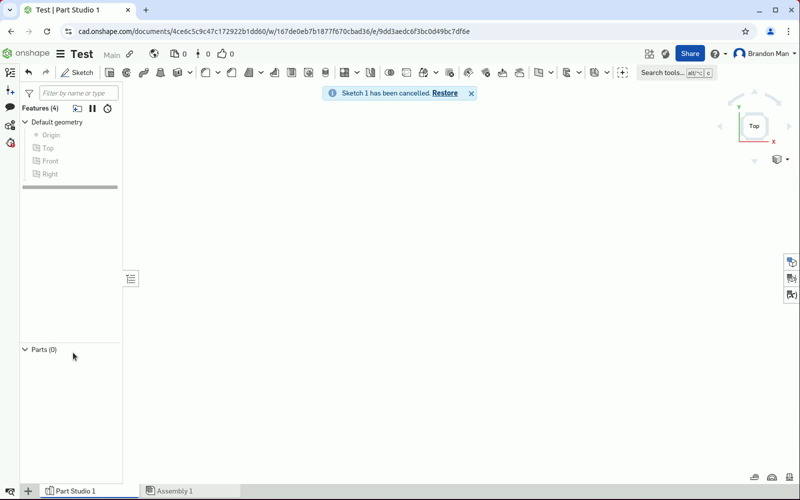
key_down(shift)
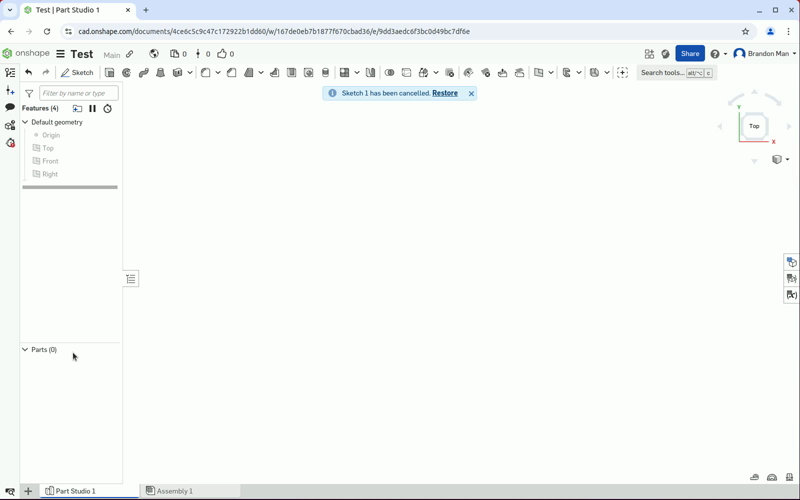
key(up)
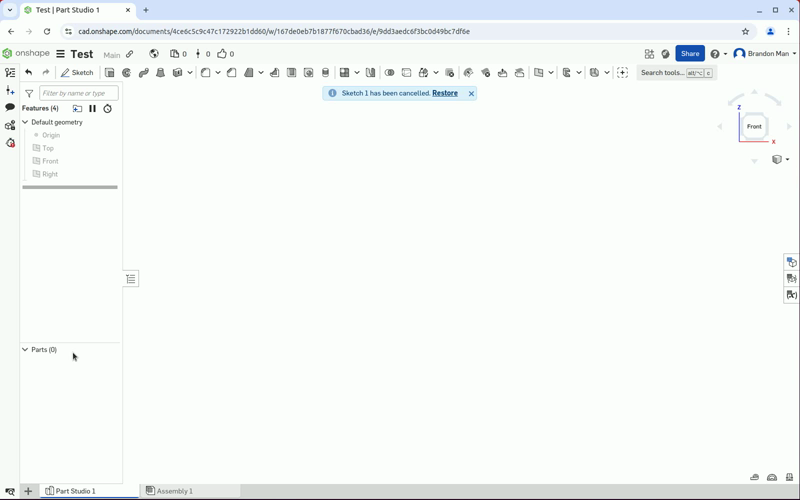
key_up(shift)
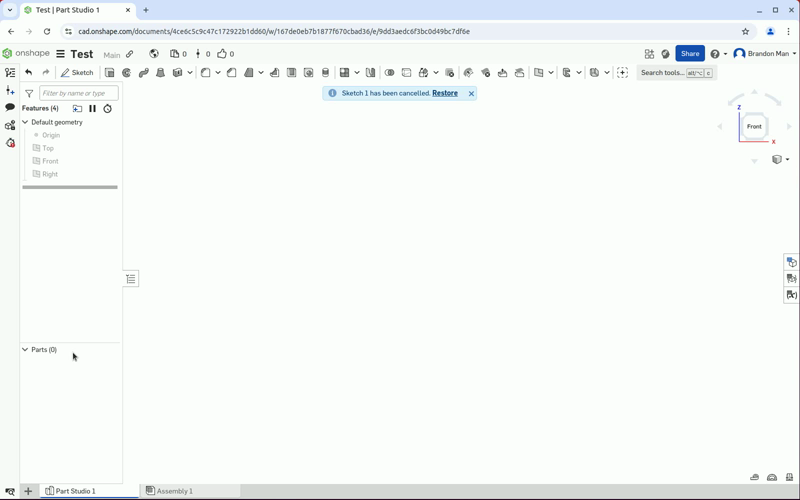
mouse_move(73, 352)
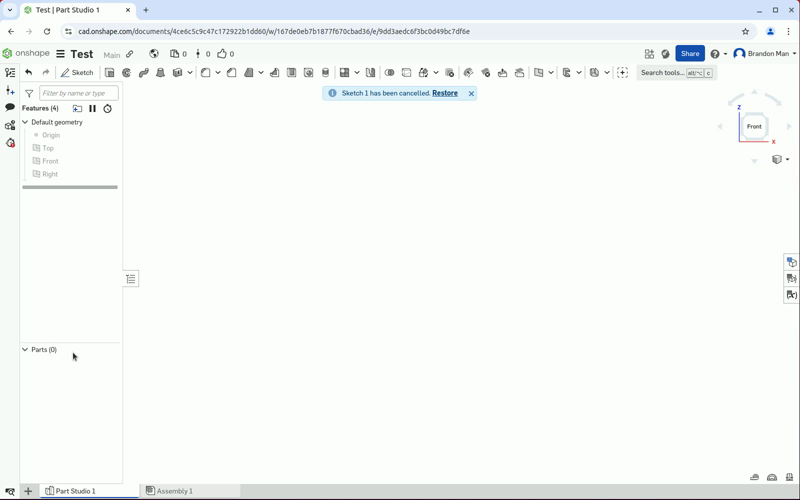
key(shift+y)
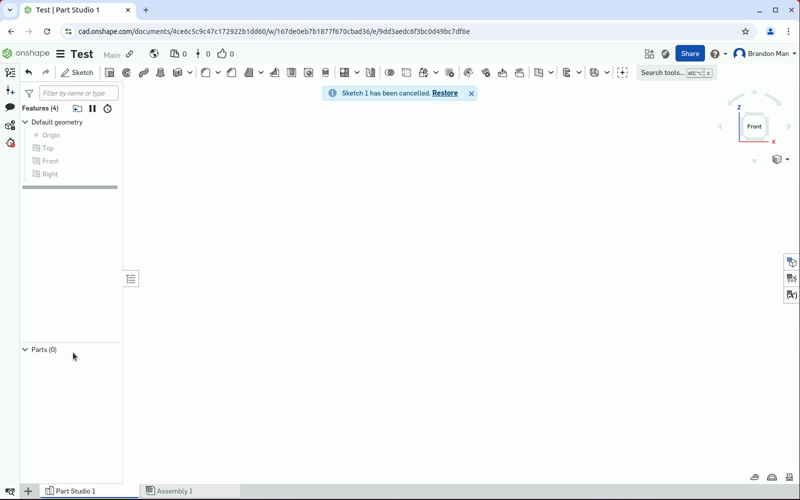
key(shift+s)
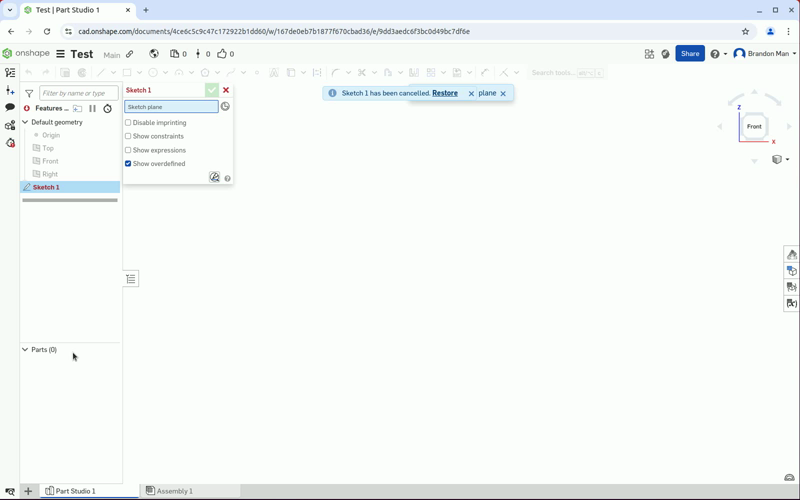
mouse_move(73, 163)
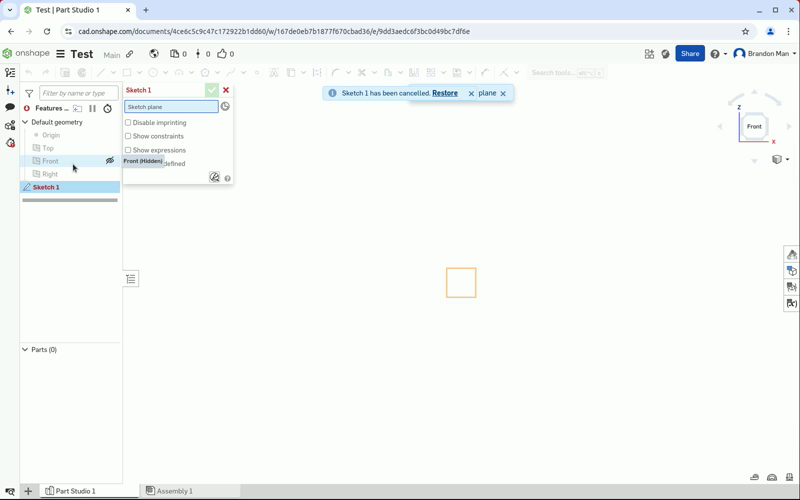
click(73, 163)
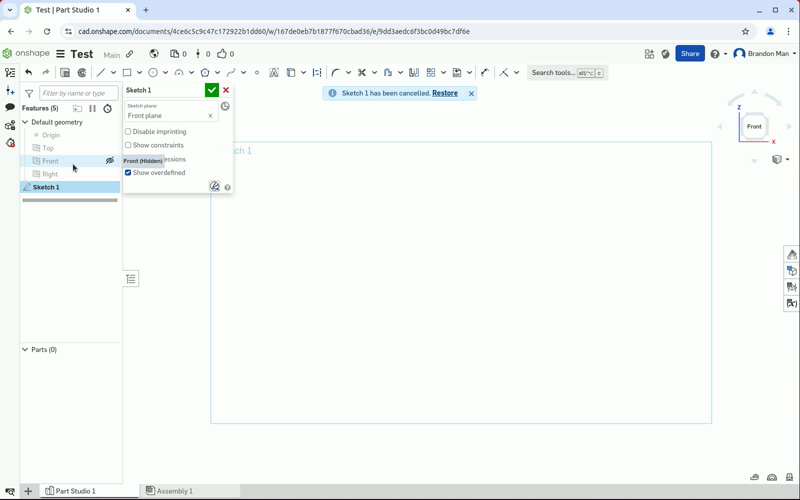
mouse_move(73, 352)
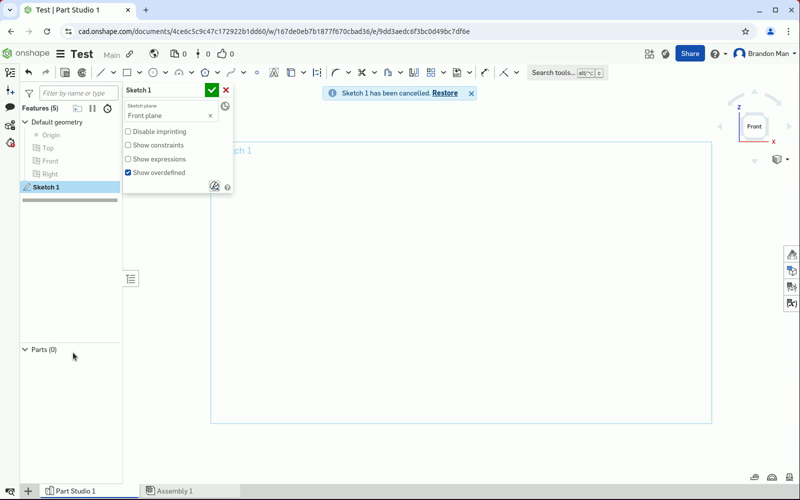
key(y)
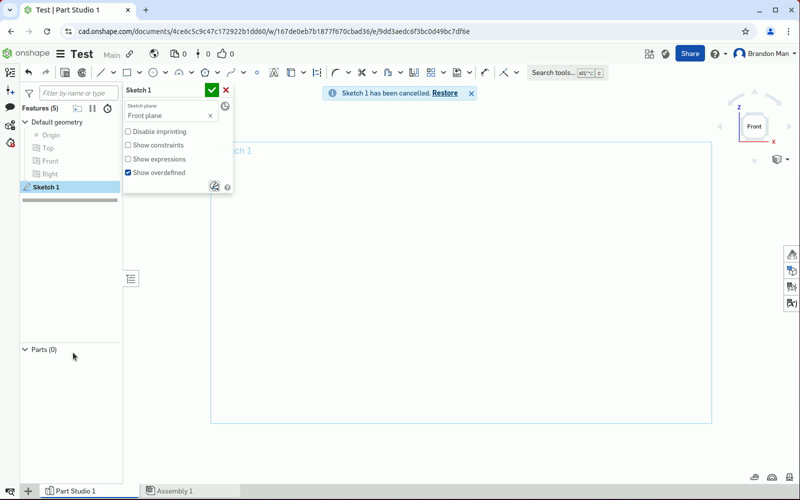
key(c)
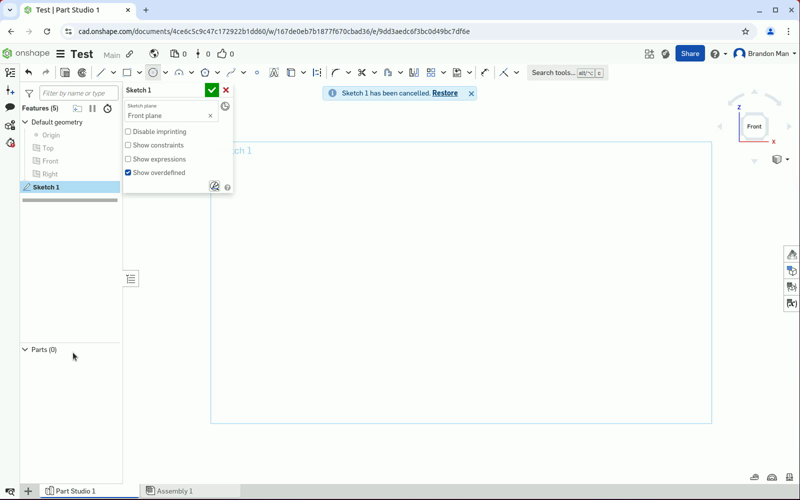
key_down(shift)
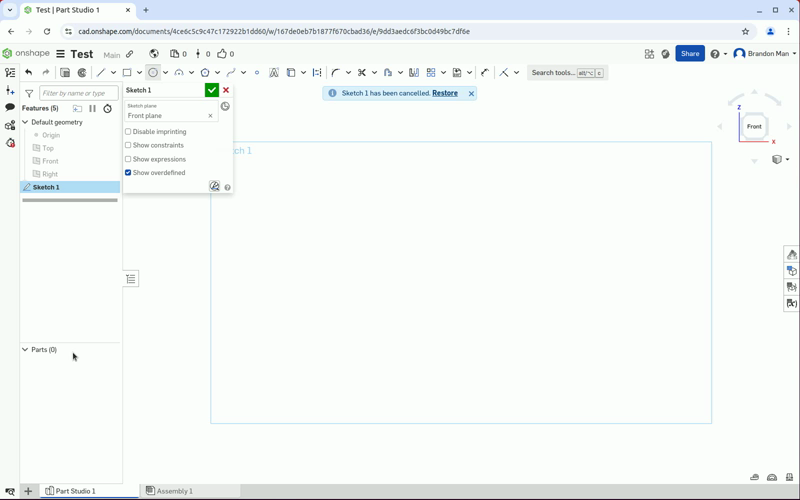
mouse_move(461, 282)
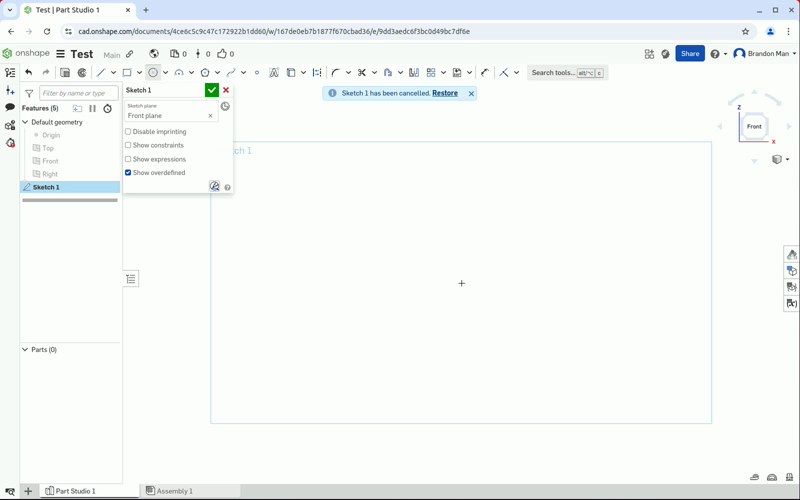
click(461, 282)
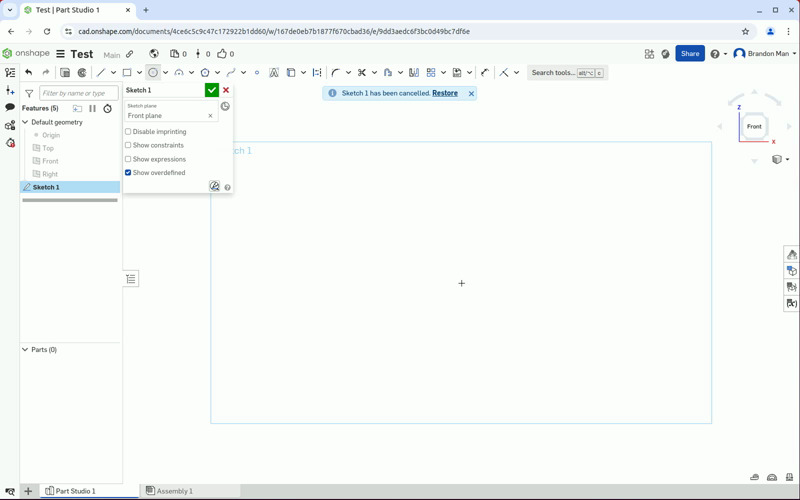
key_up(shift)
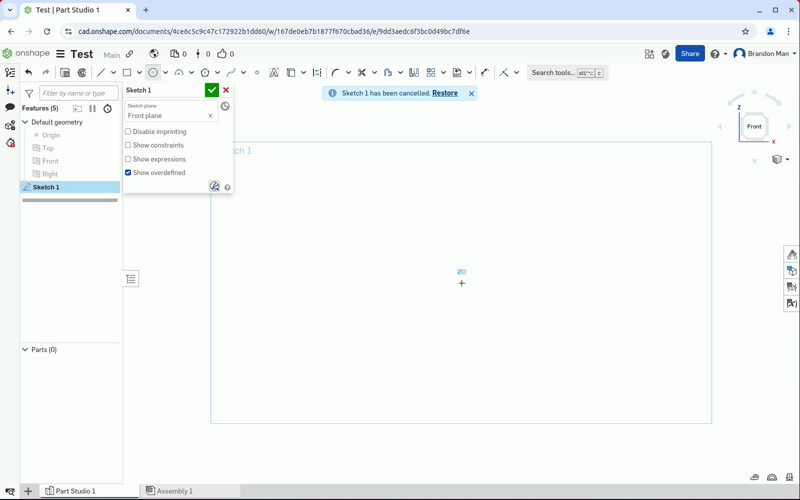
mouse_move(503, 282)
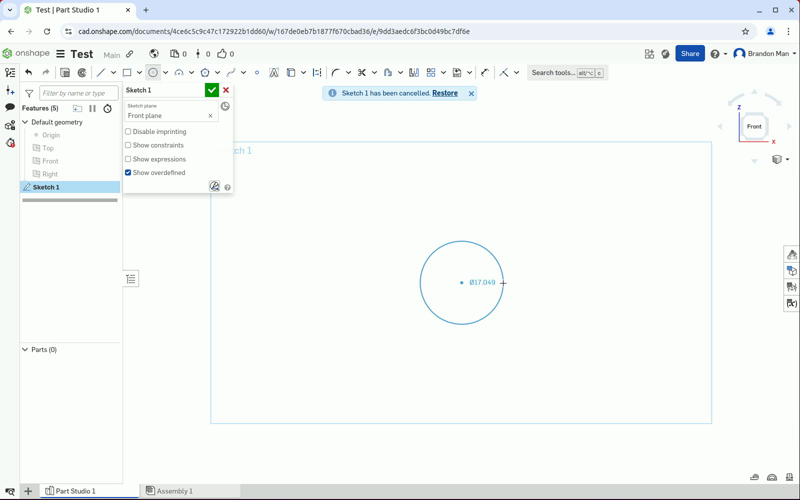
click(503, 282)
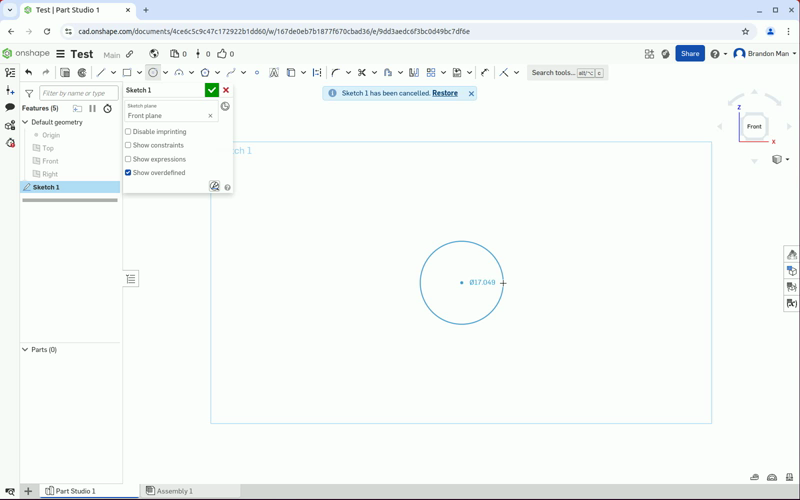
key(esc)
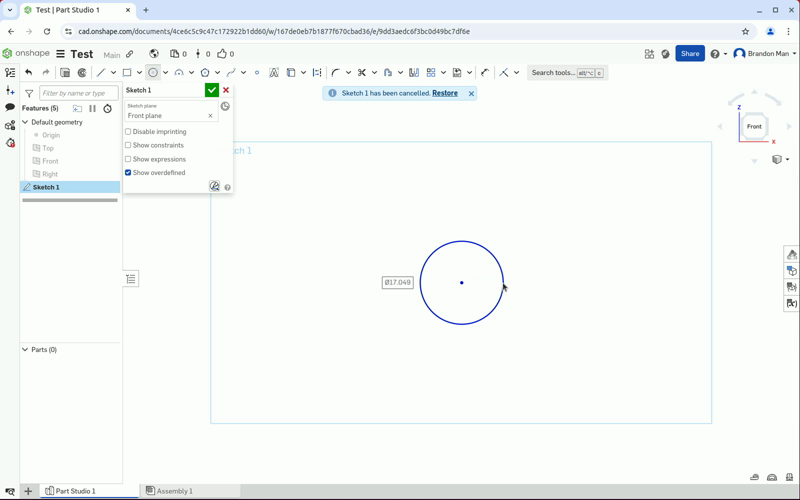
mouse_move(485, 291)
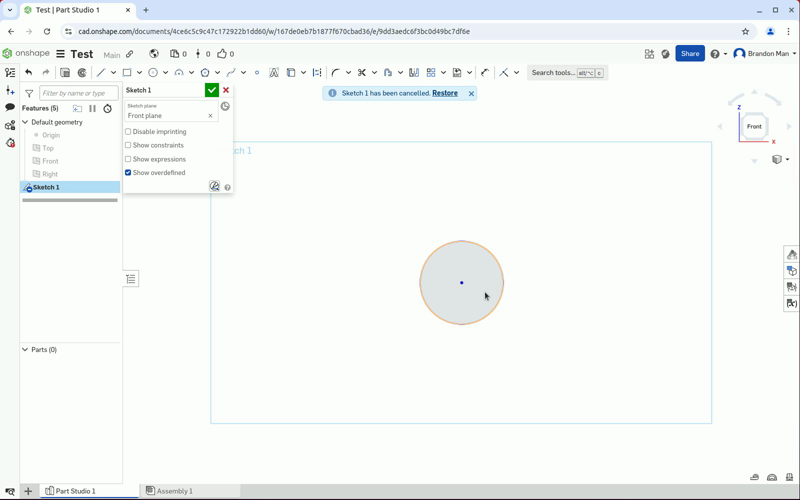
click(485, 291)
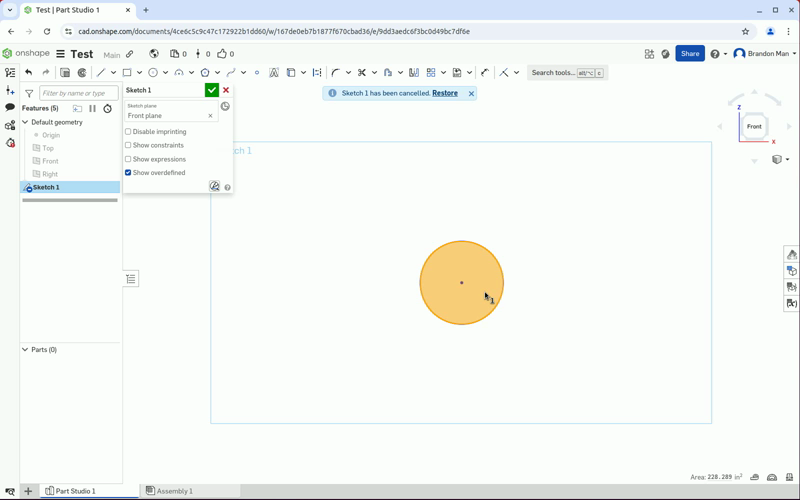
mouse_move(73, 352)
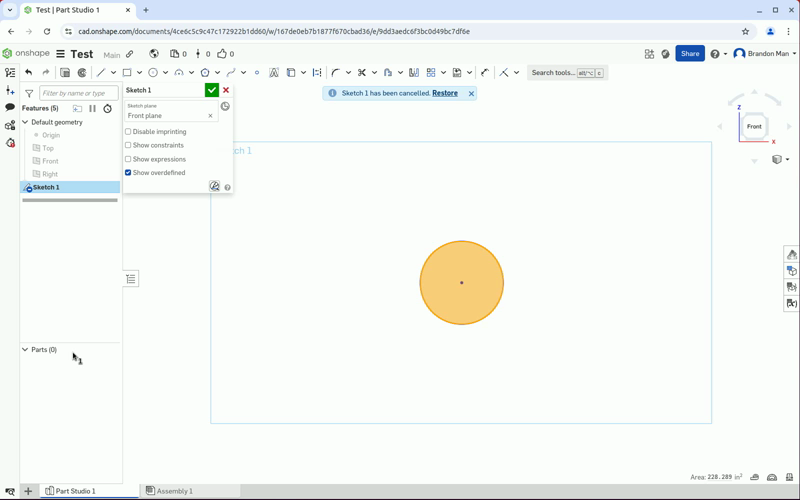
key(shift+y)
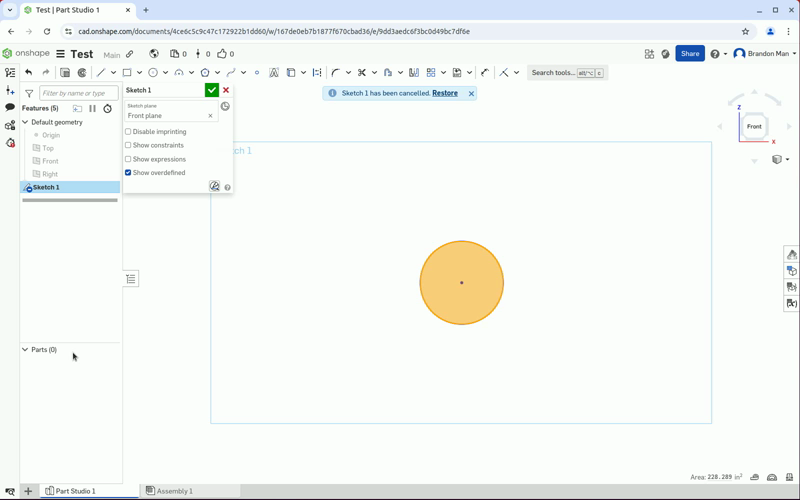
key(shift+e)
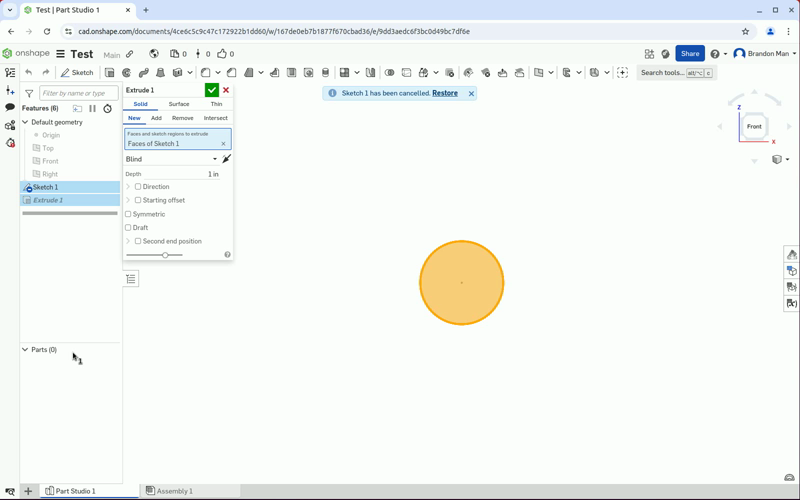
mouse_move(143, 106)
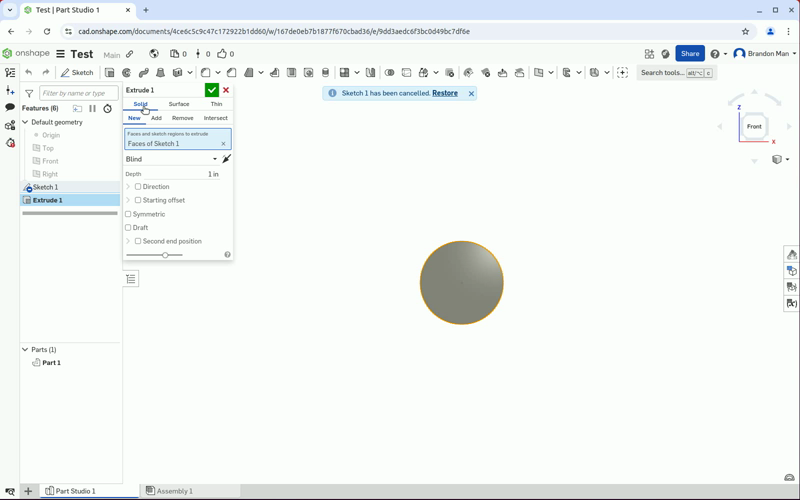
click(143, 106)
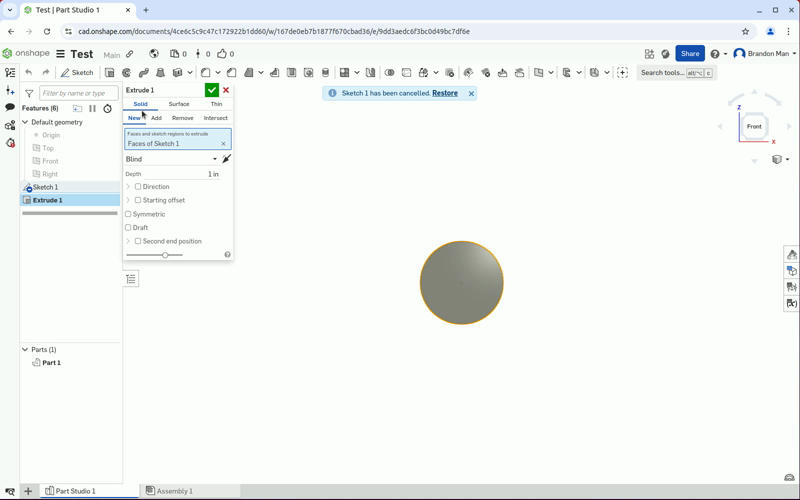
mouse_move(137, 120)
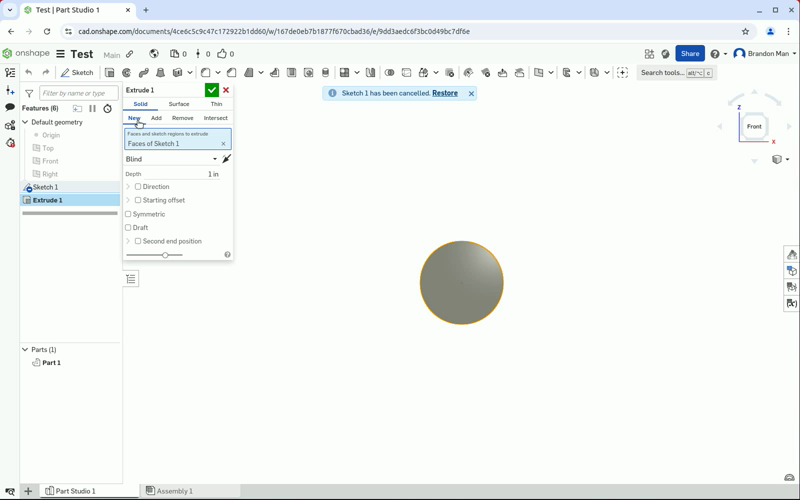
click(137, 120)
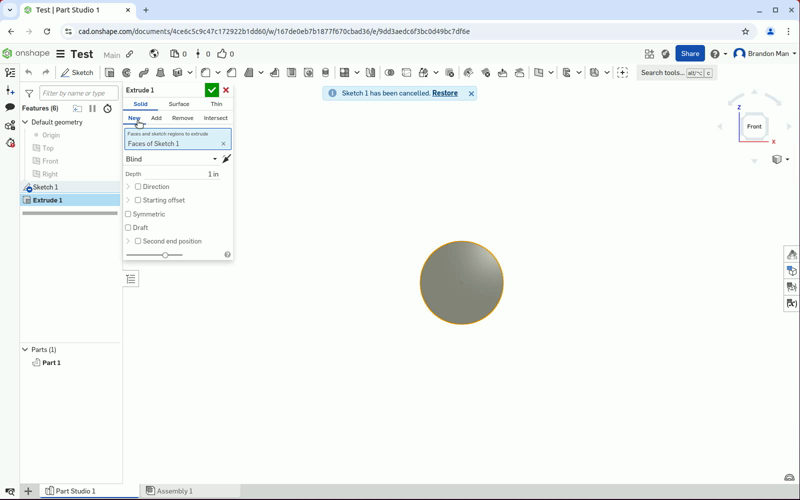
key(tab, 4)
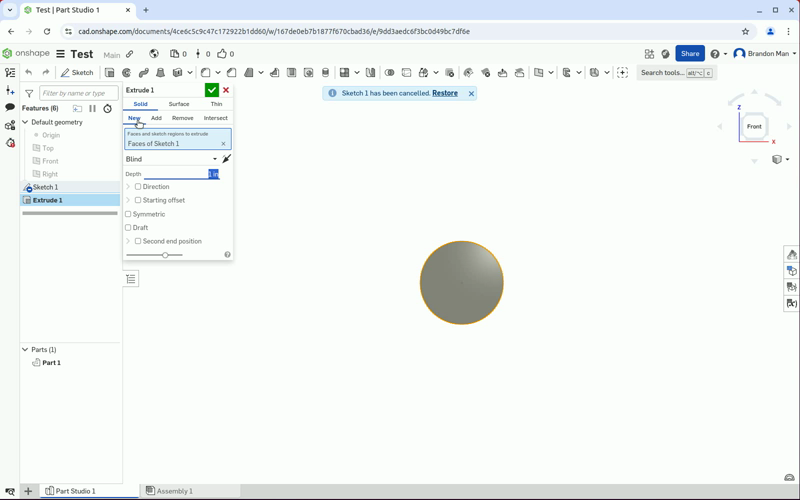
text(6.499)
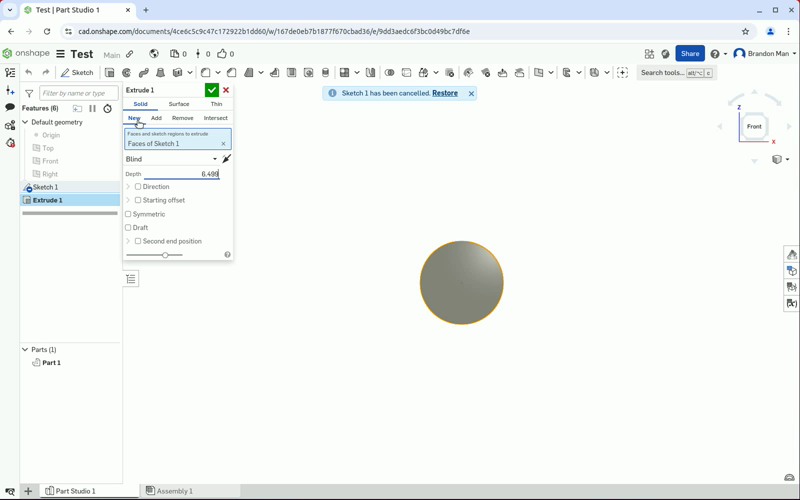
key(enter)
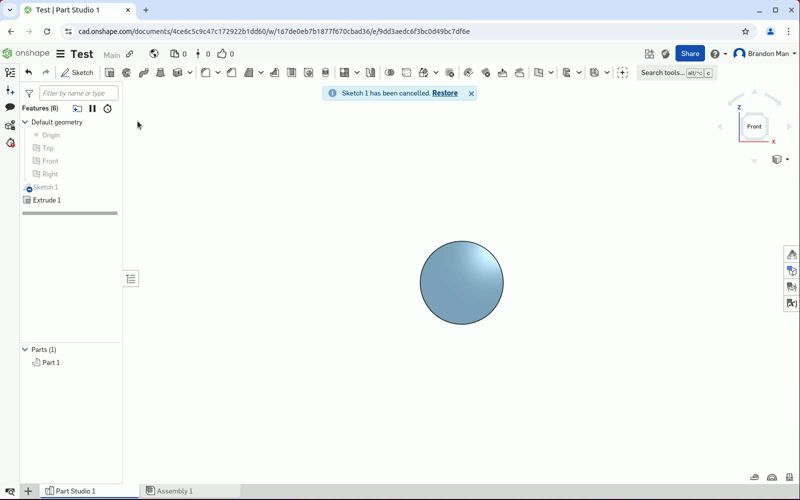
key(shift+h)
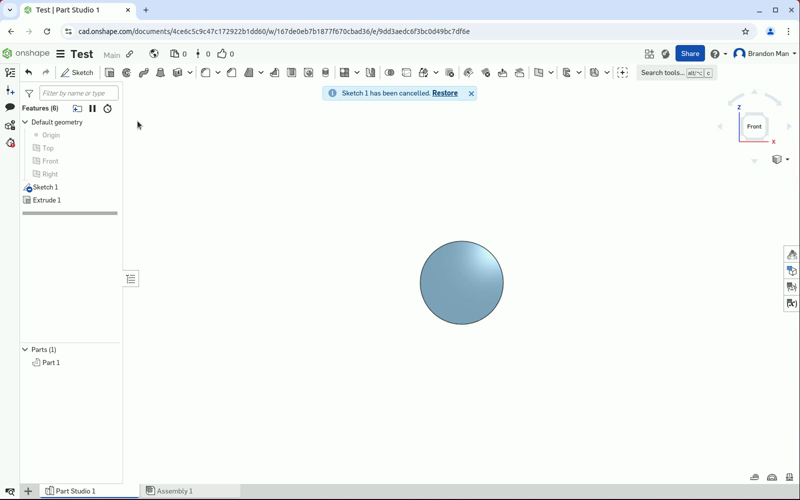
key(shift+h)
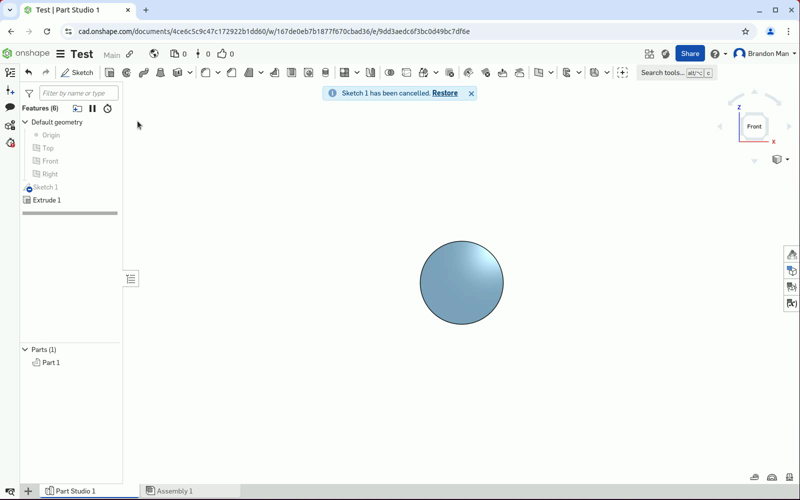
mouse_move(73, 189)
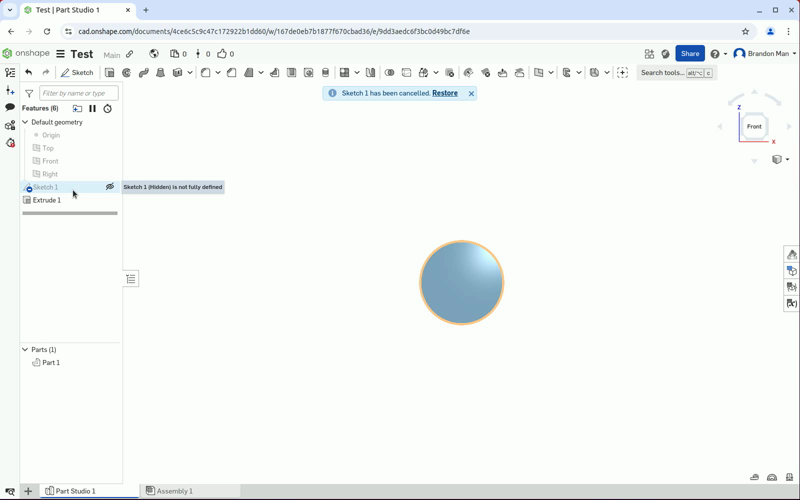
click(73, 189)
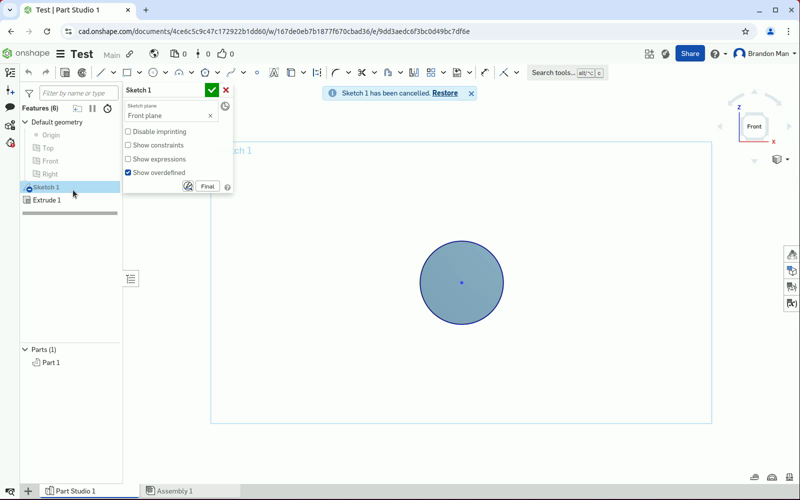
mouse_move(229, 92)
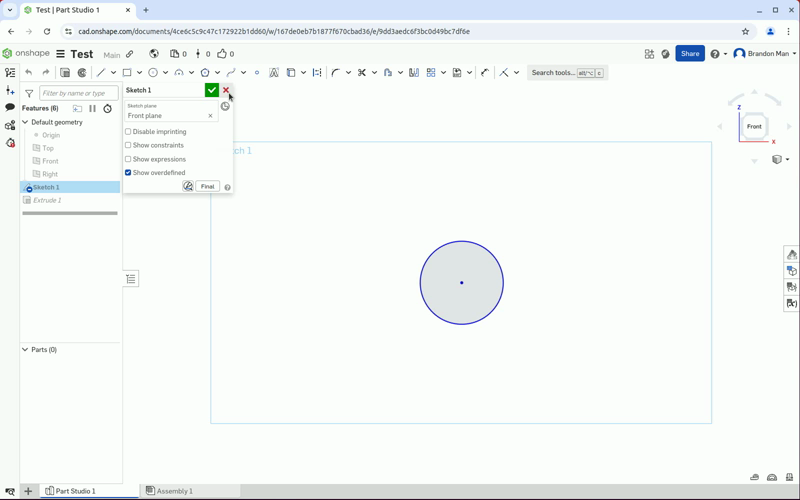
click(229, 92)
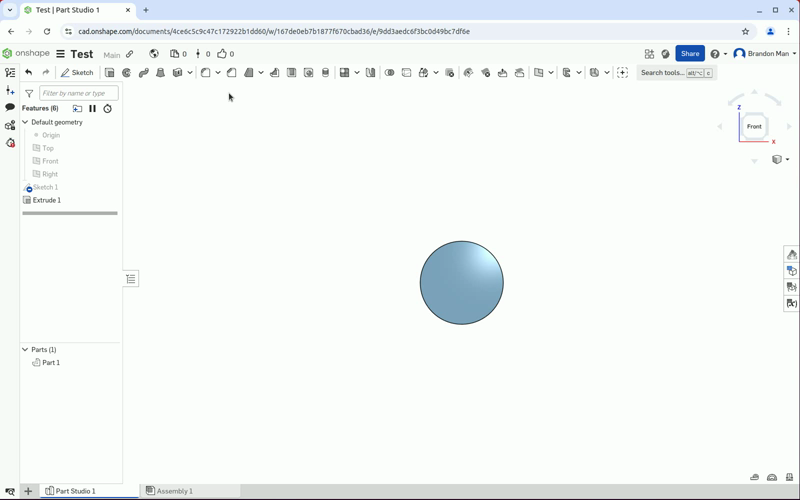
mouse_move(541, 75)
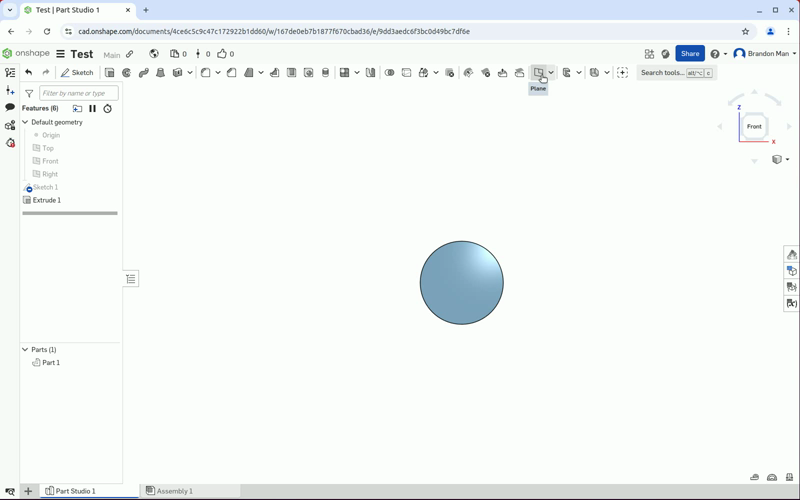
click(541, 75)
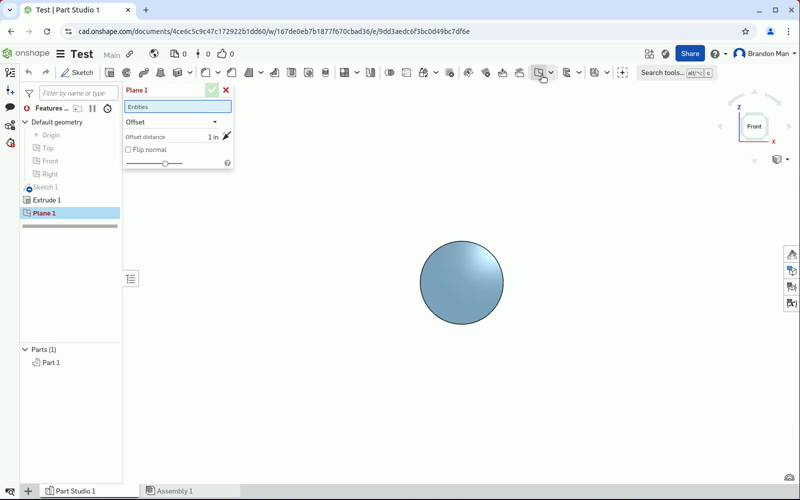
mouse_move(73, 163)
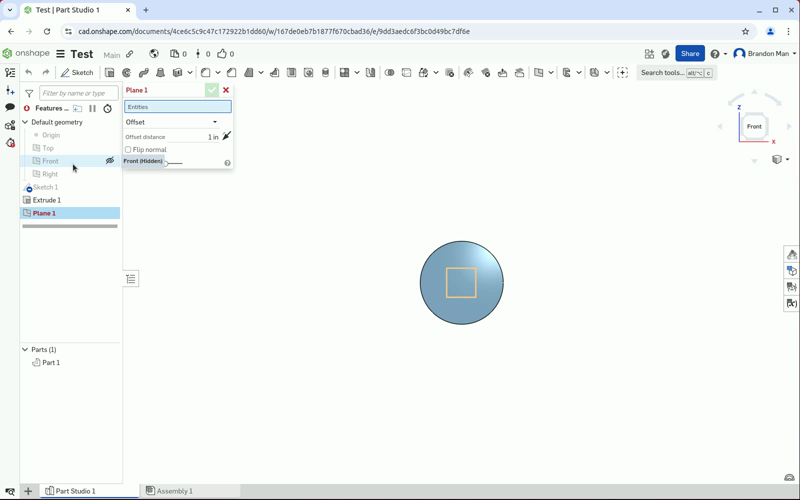
click(73, 163)
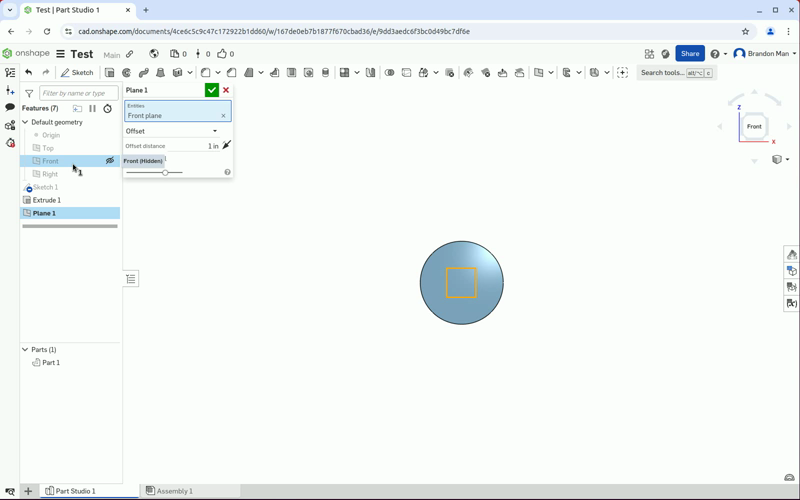
key(tab, 2)
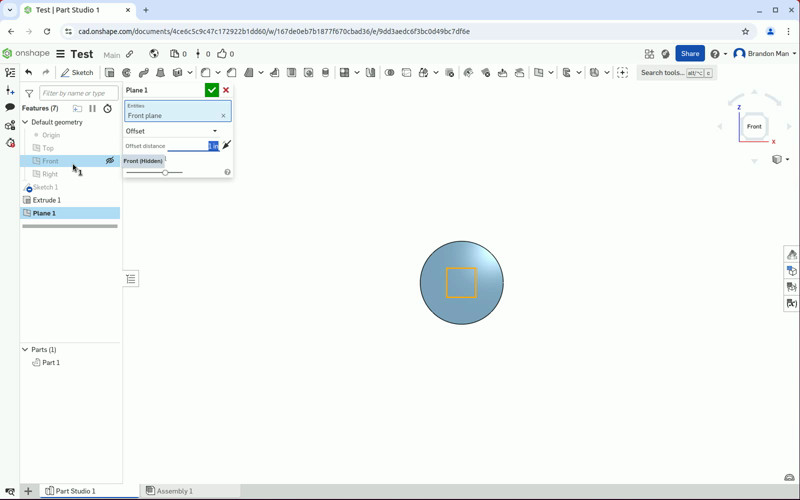
text(6.501)
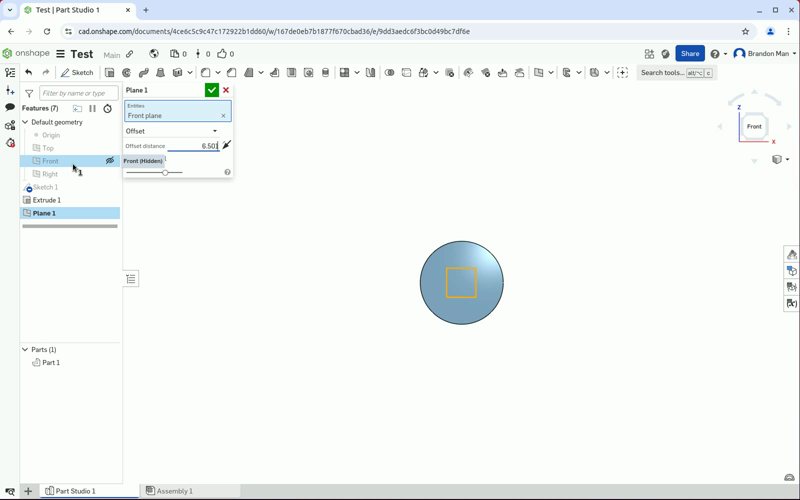
key(enter, 2)
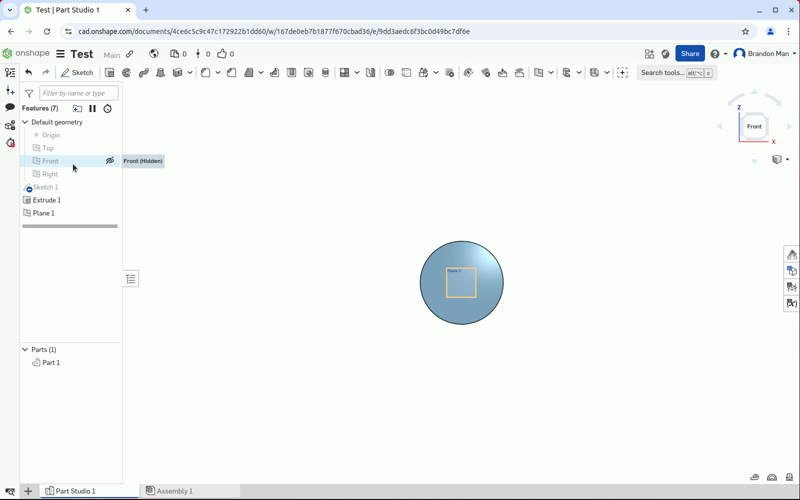
key(shift+s)
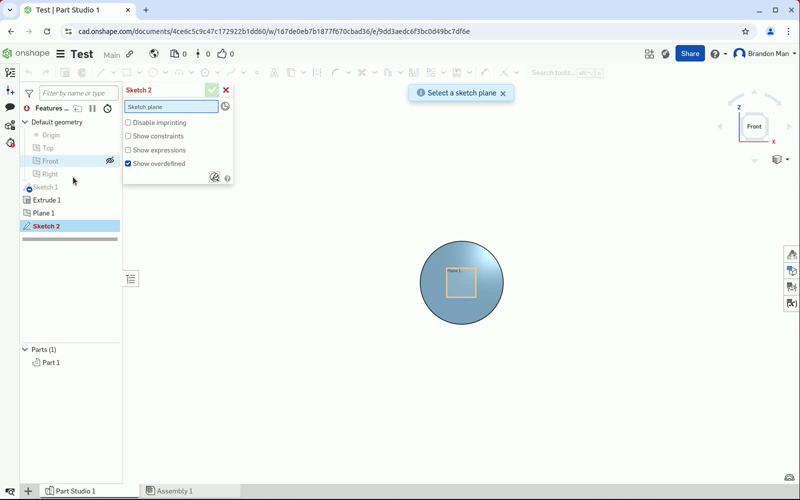
mouse_move(73, 215)
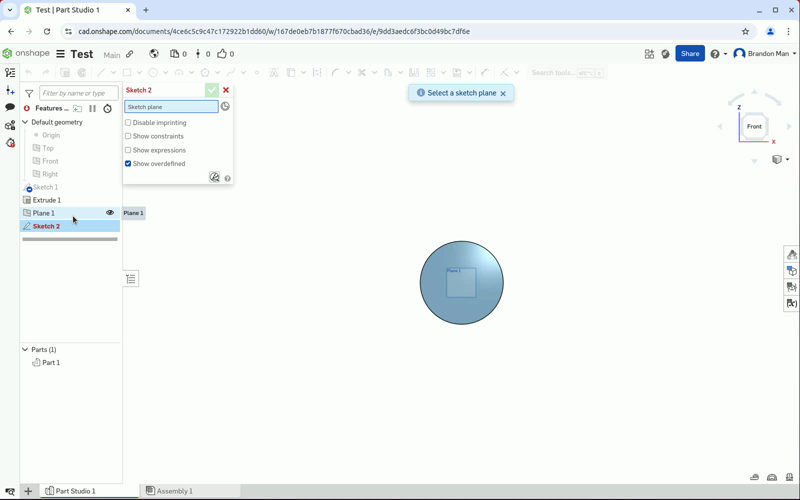
click(73, 215)
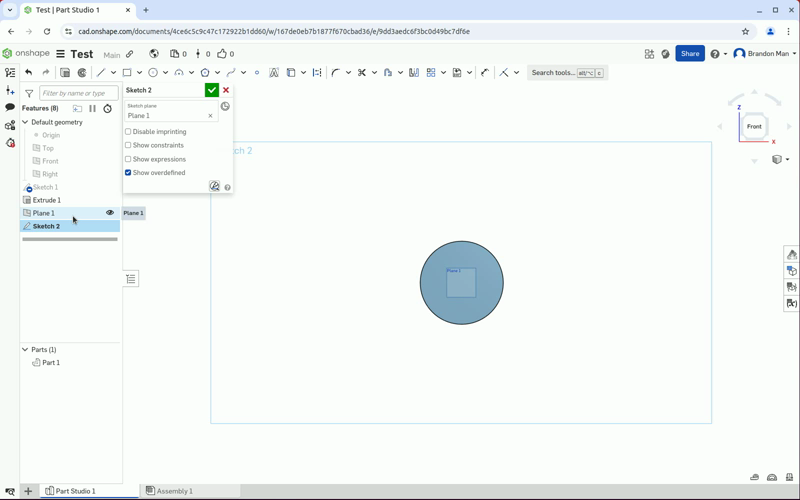
mouse_move(73, 352)
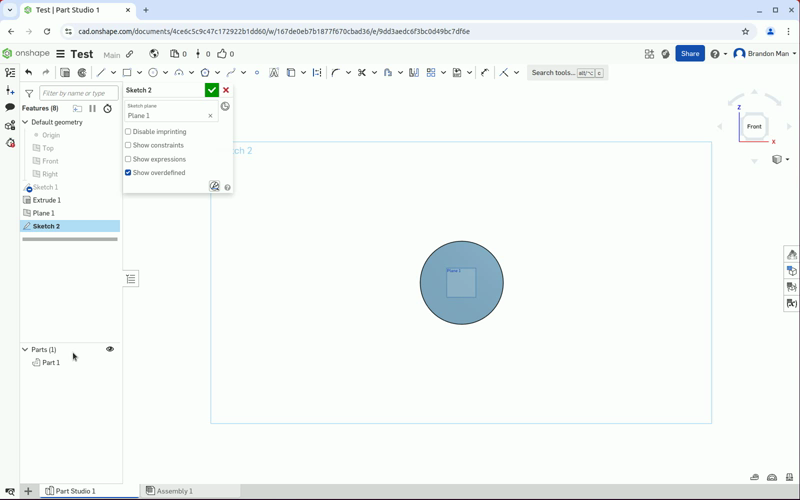
key(y)
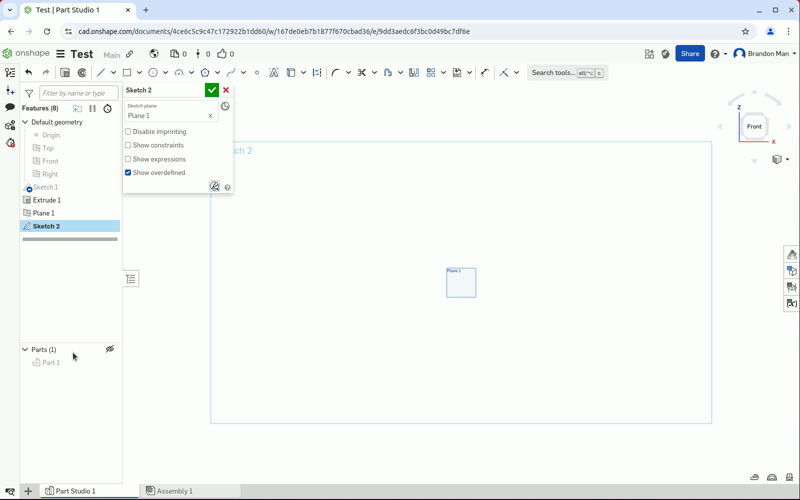
key(c)
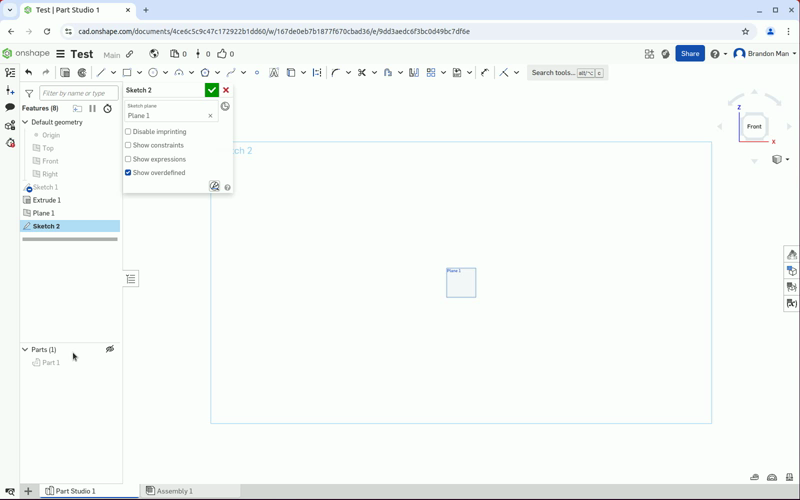
key_down(shift)
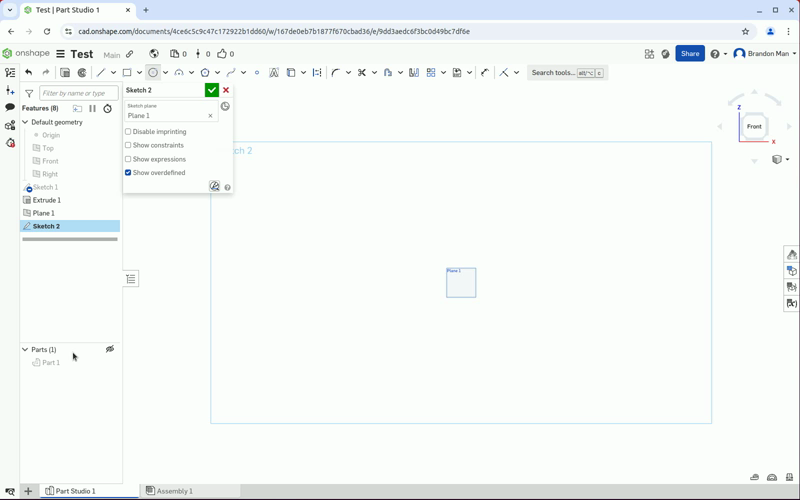
mouse_move(460, 282)
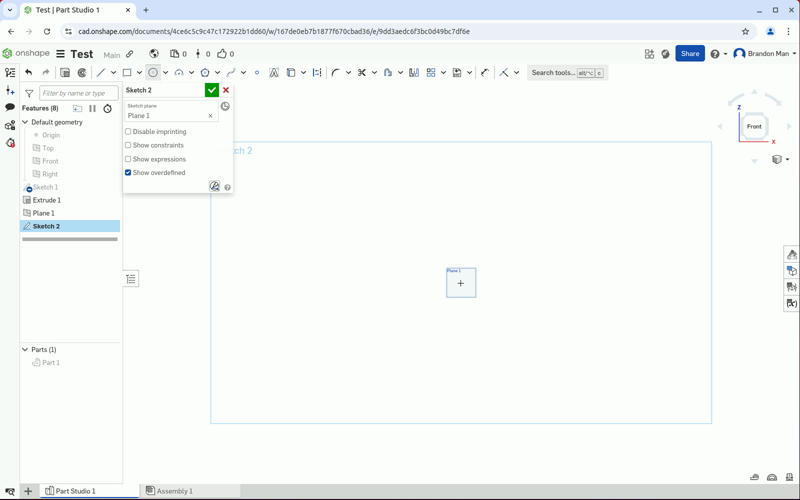
click(460, 282)
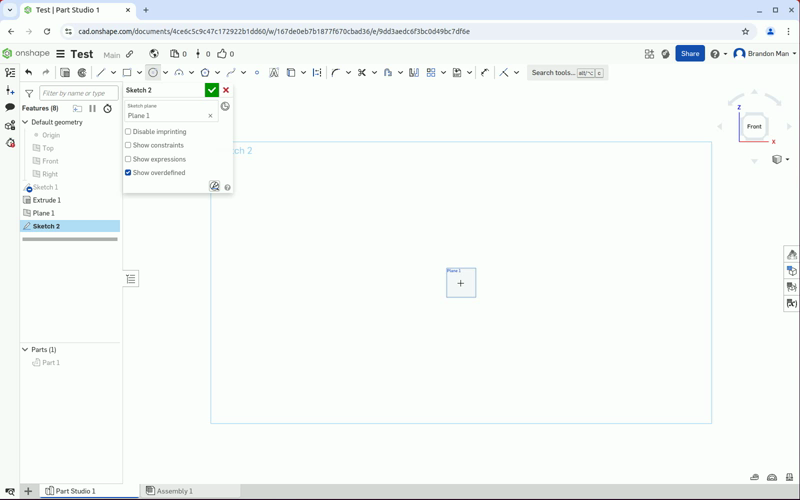
key_up(shift)
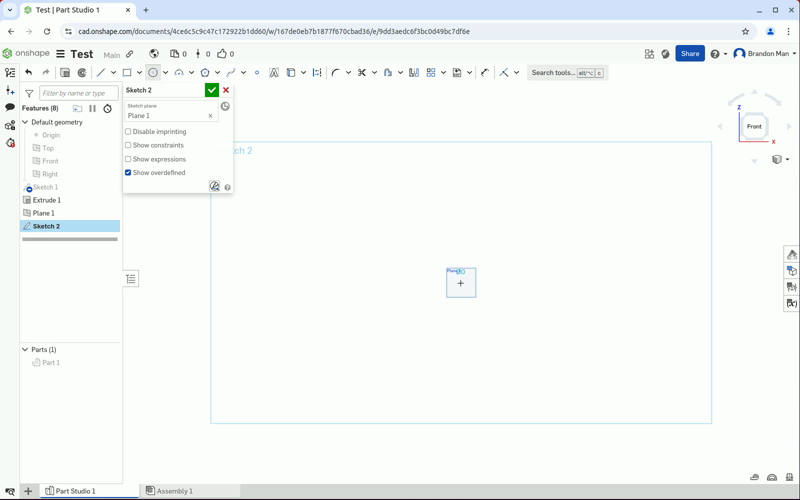
mouse_move(477, 282)
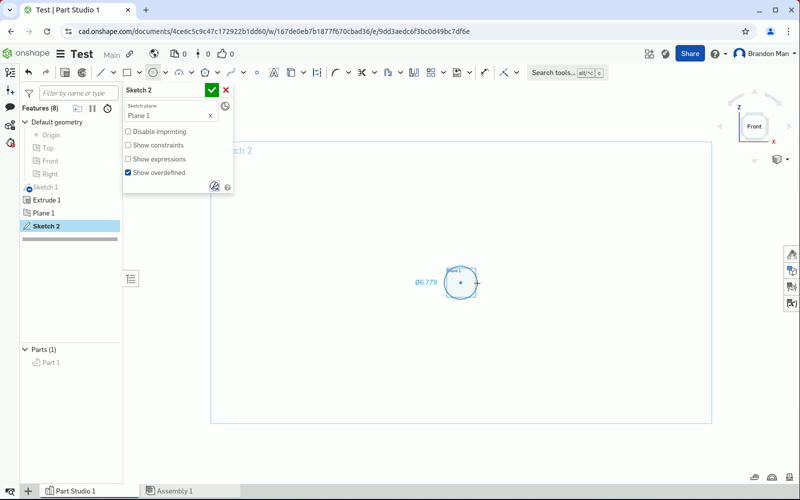
click(477, 282)
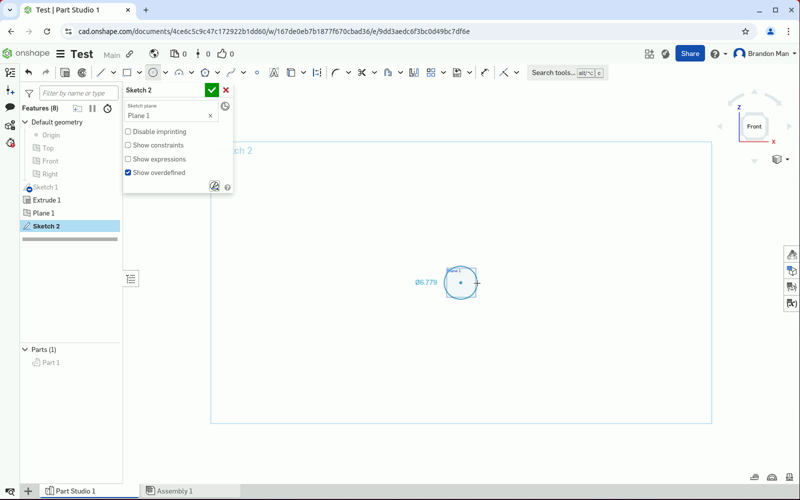
key(esc)
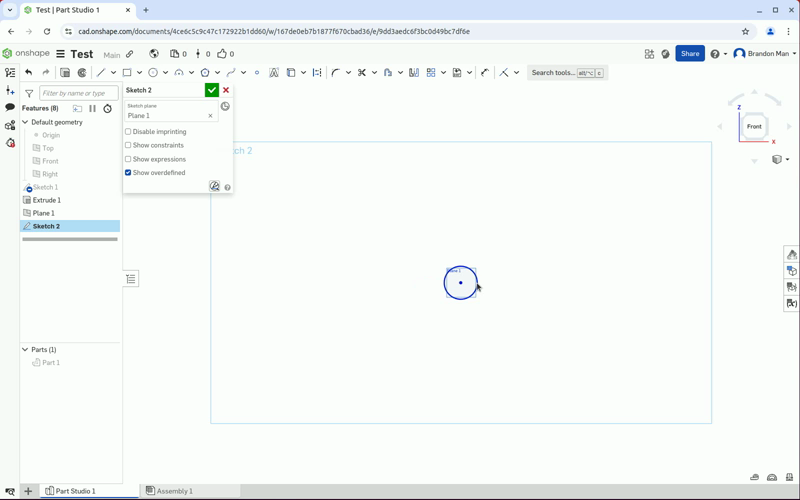
mouse_move(461, 295)
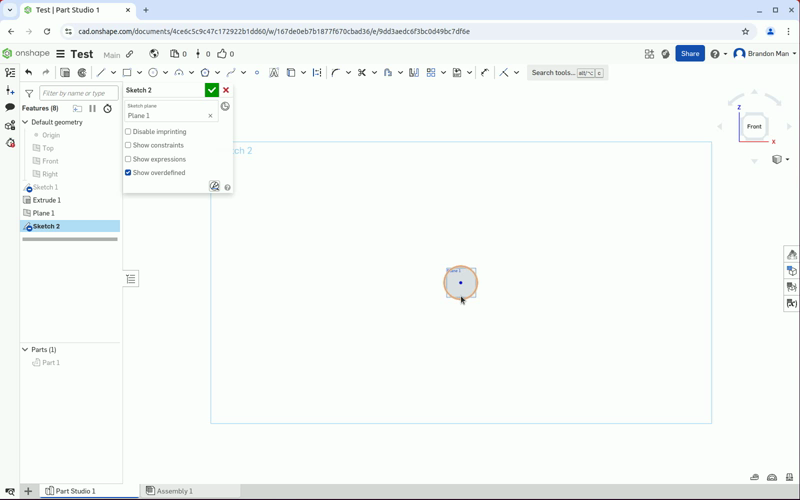
scroll(6)
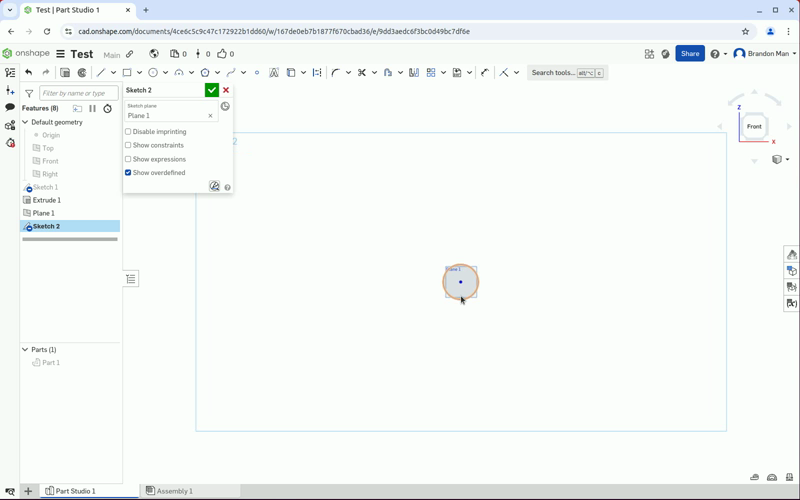
scroll(6)
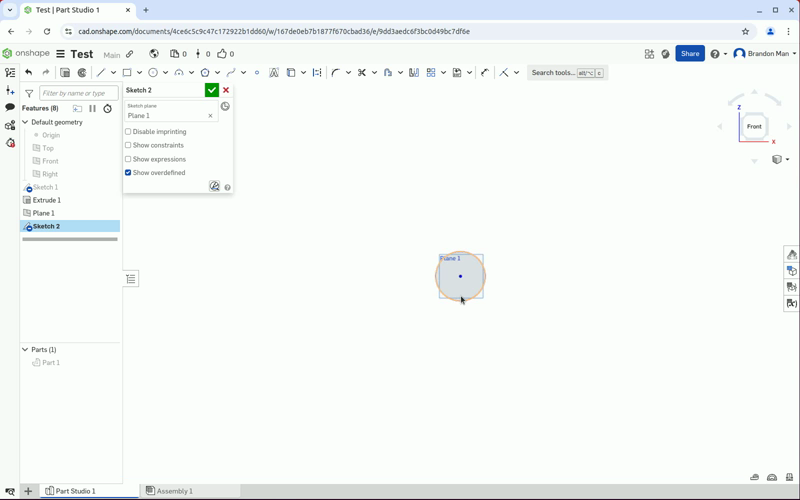
scroll(6)
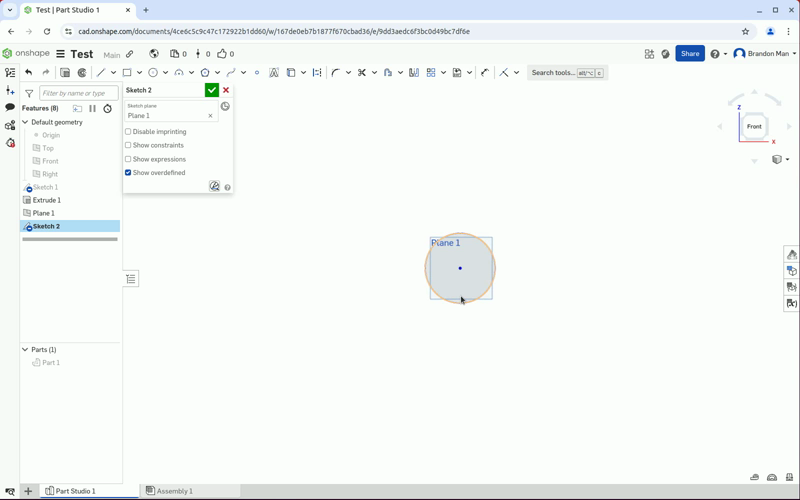
scroll(6)
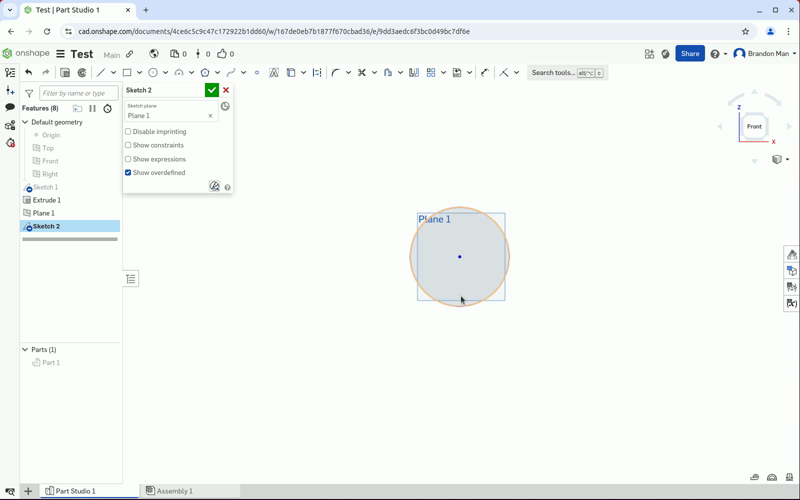
scroll(6)
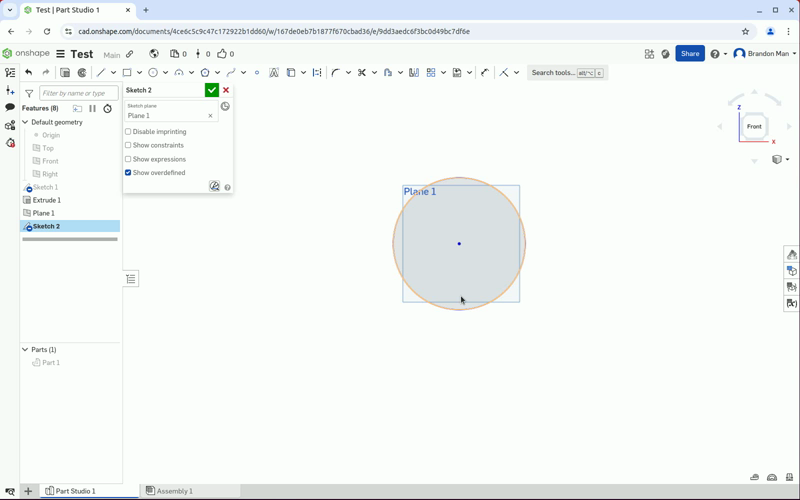
scroll(6)
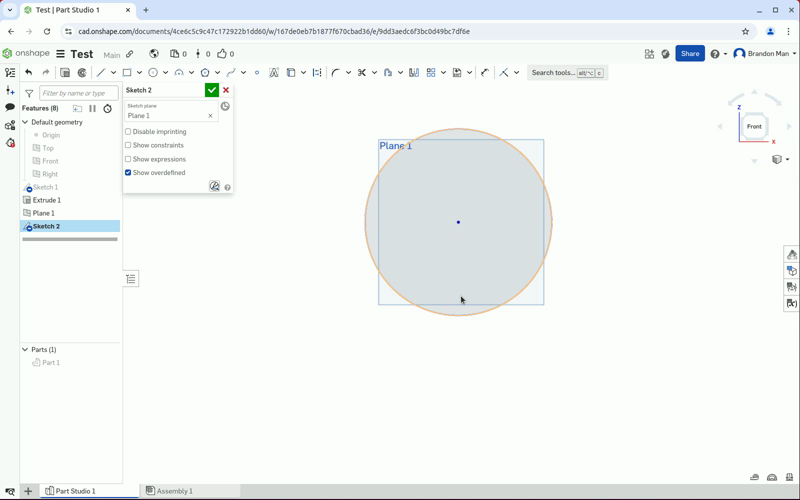
scroll(6)
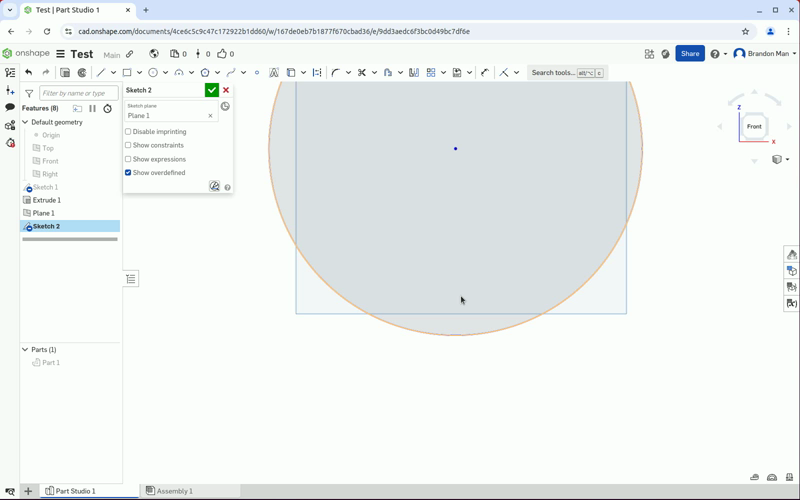
click(461, 295)
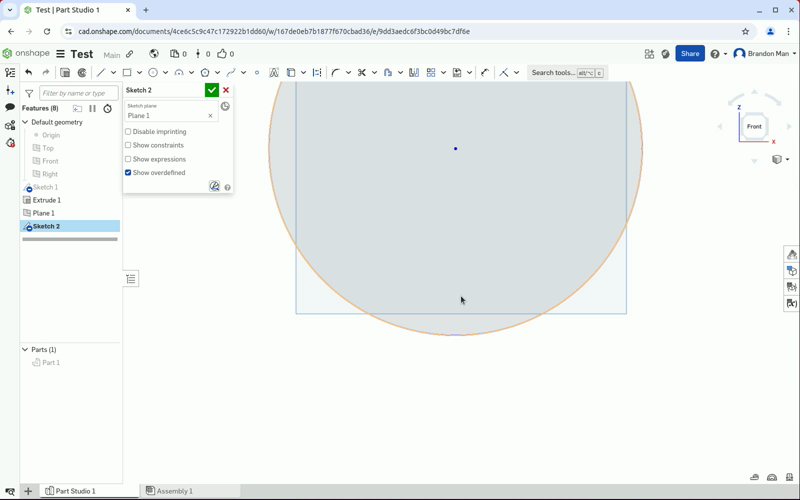
scroll(-6)
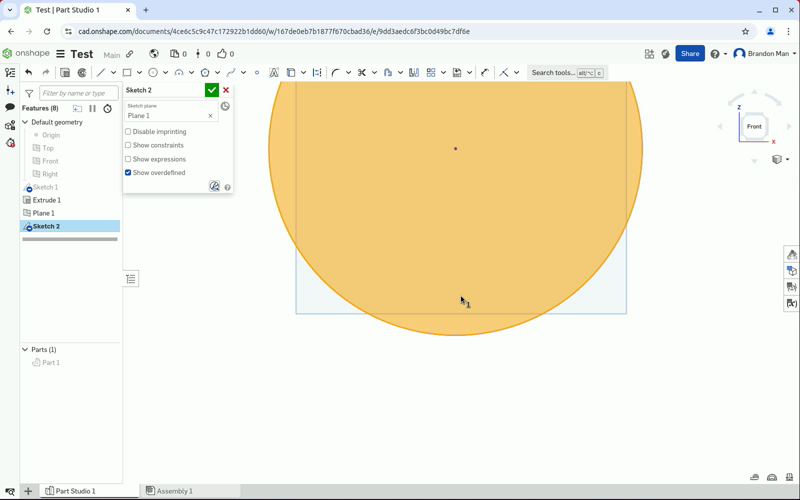
scroll(-6)
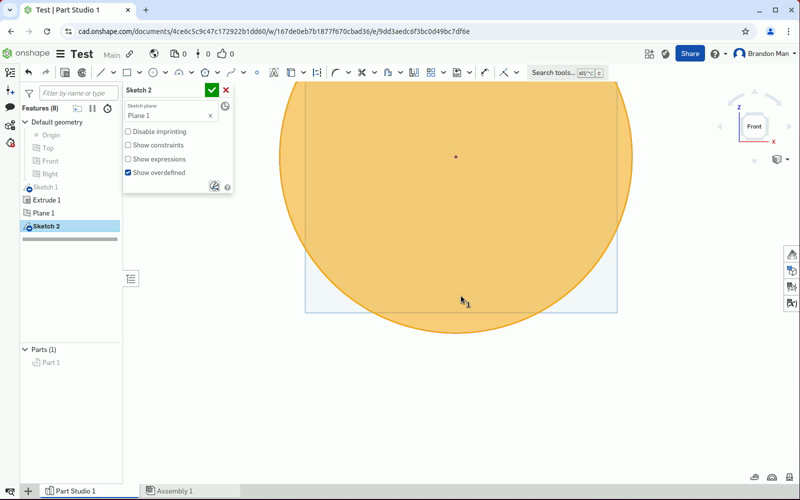
scroll(-6)
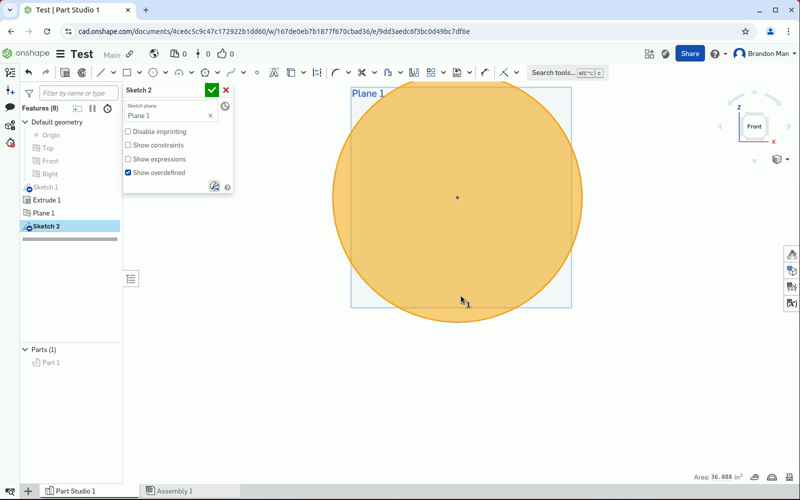
scroll(-6)
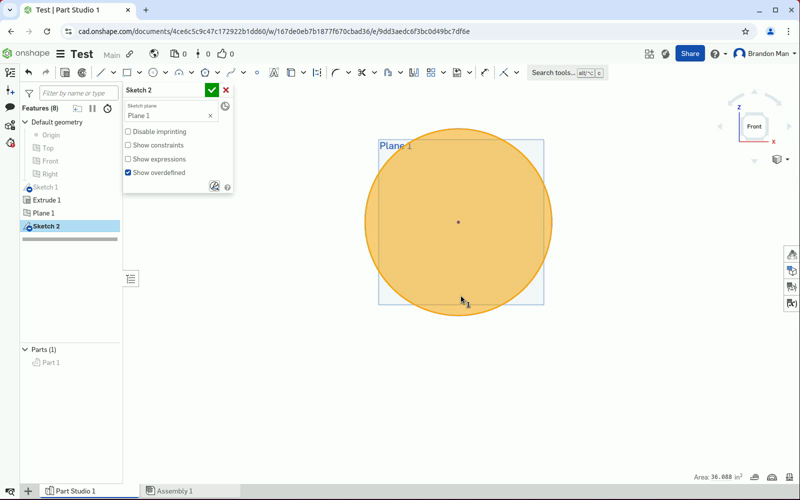
scroll(-6)
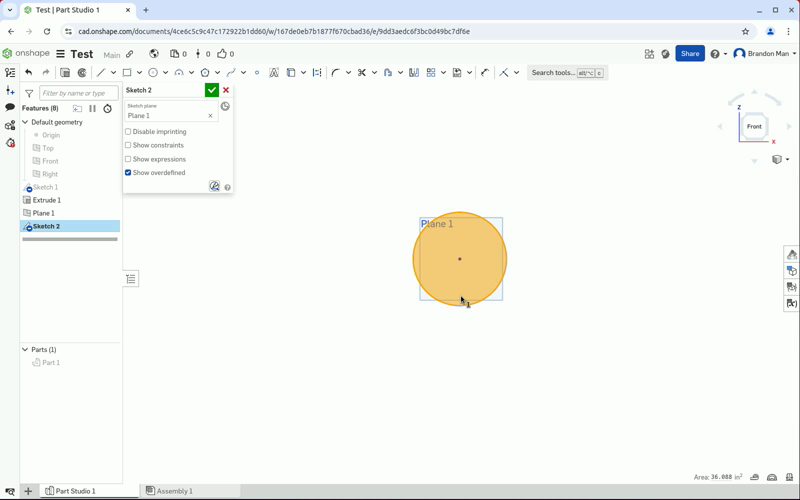
scroll(-6)
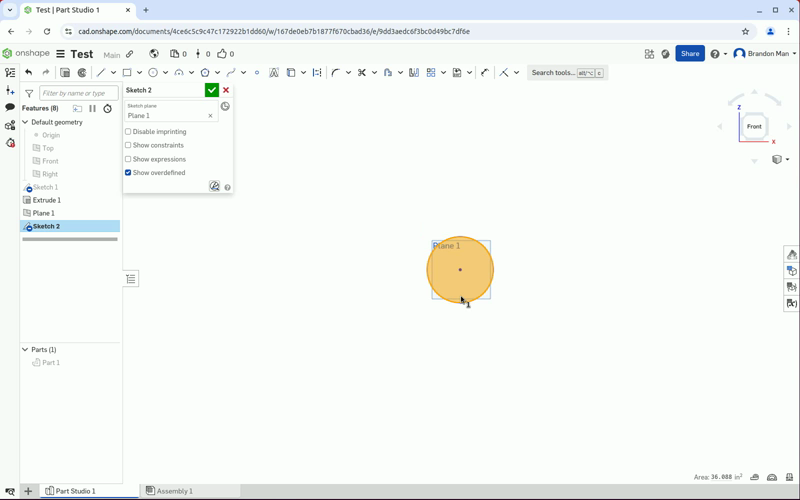
scroll(-6)
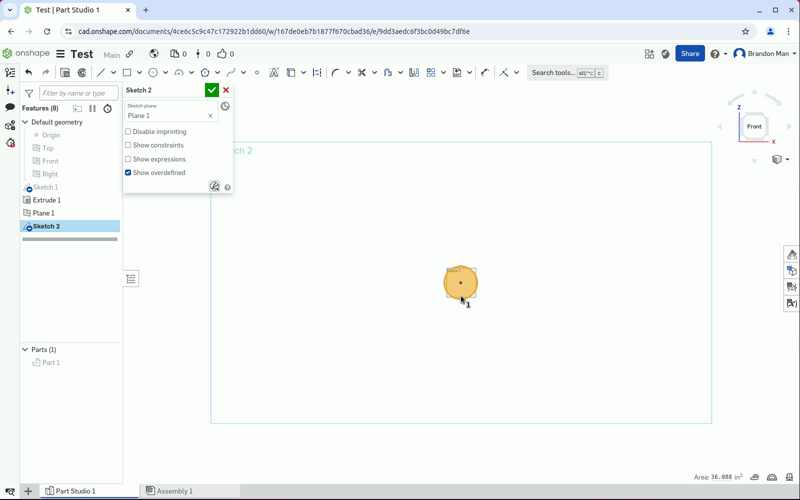
mouse_move(73, 352)
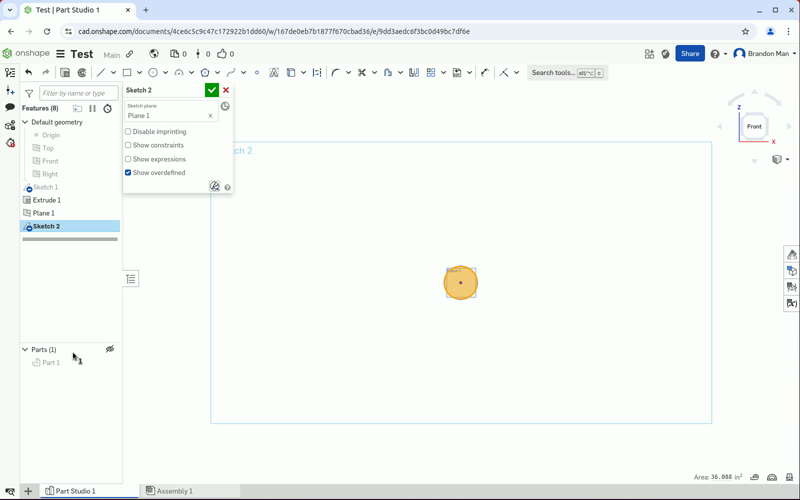
key(shift+y)
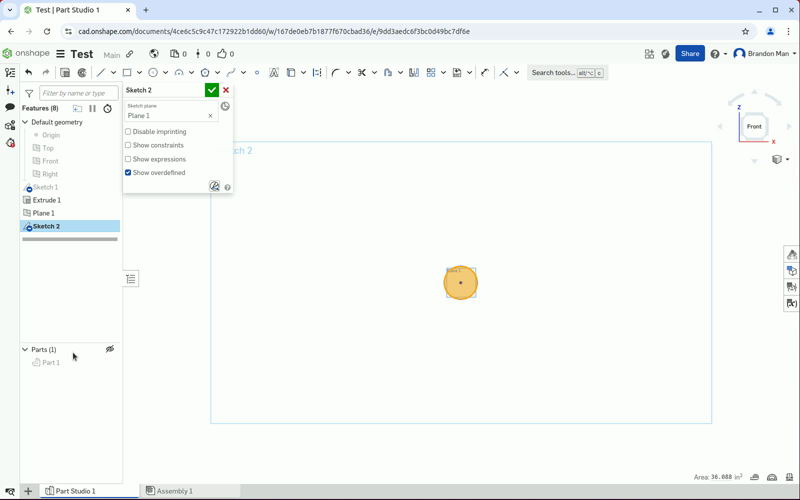
key(shift+e)
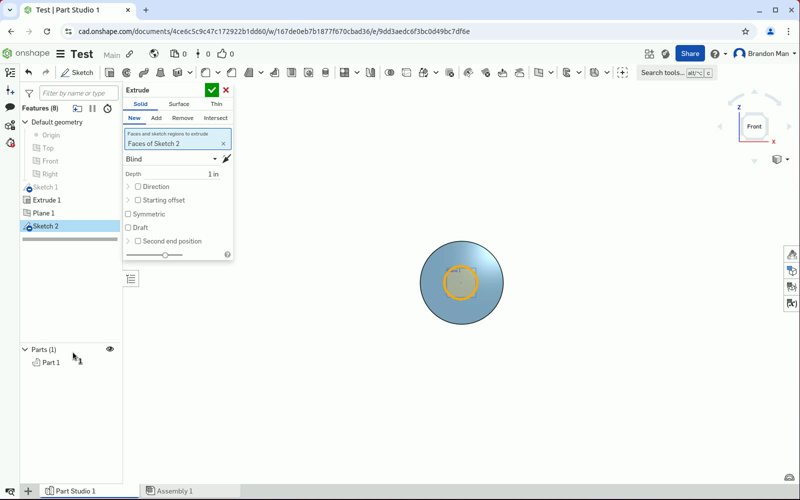
mouse_move(143, 106)
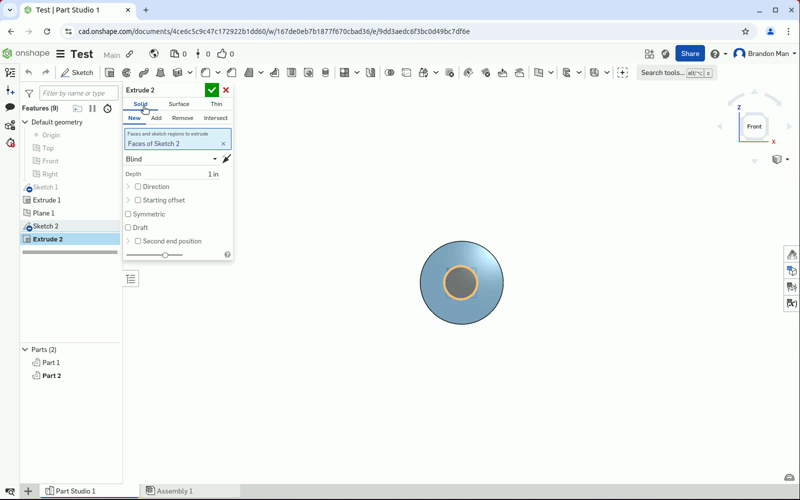
click(143, 106)
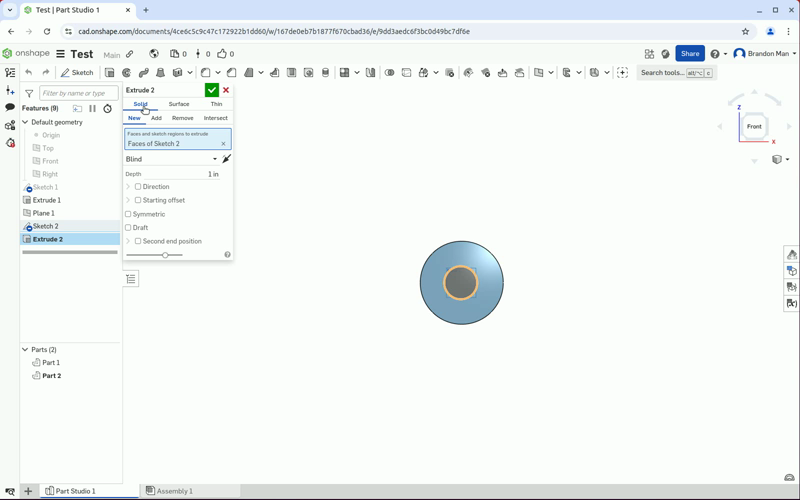
mouse_move(137, 120)
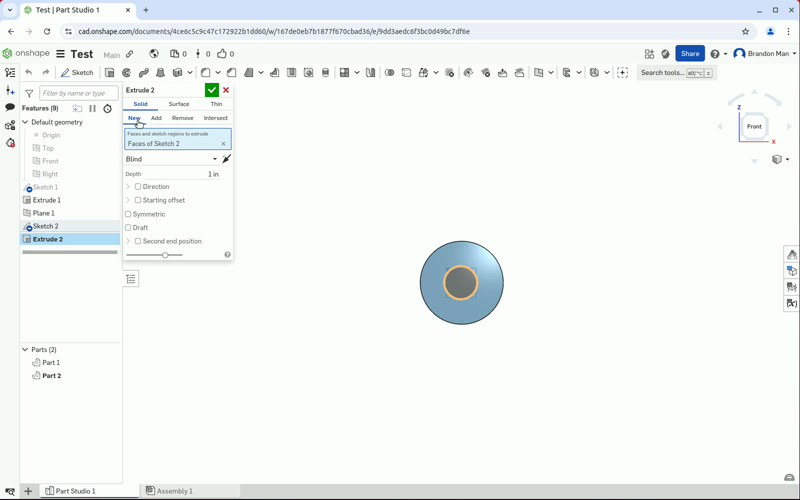
click(137, 120)
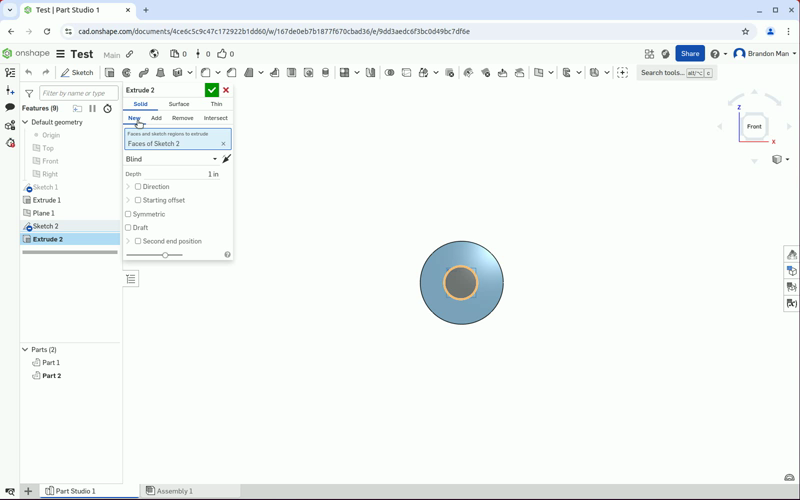
key(tab, 4)
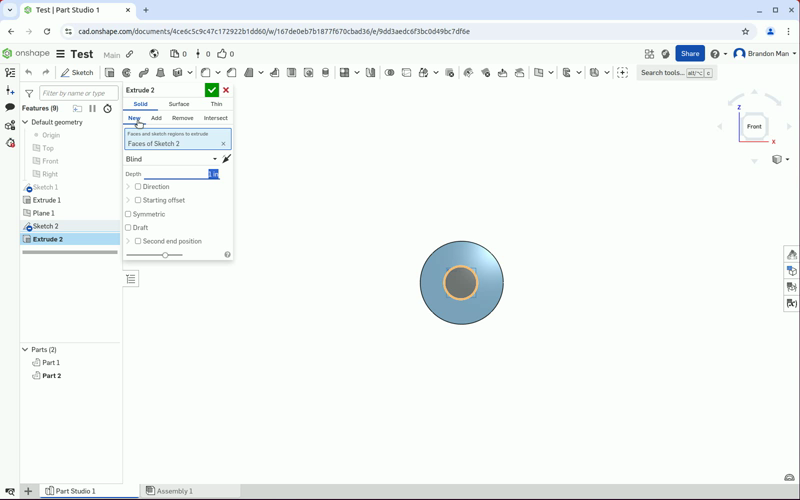
text(16.609)
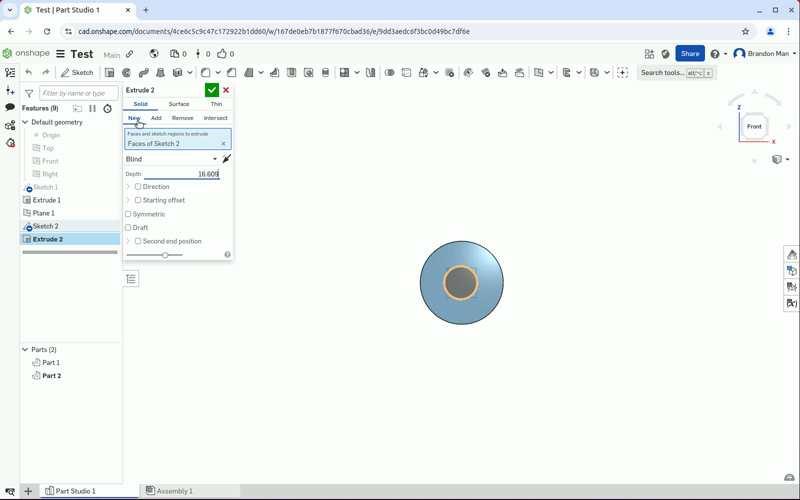
key(enter)
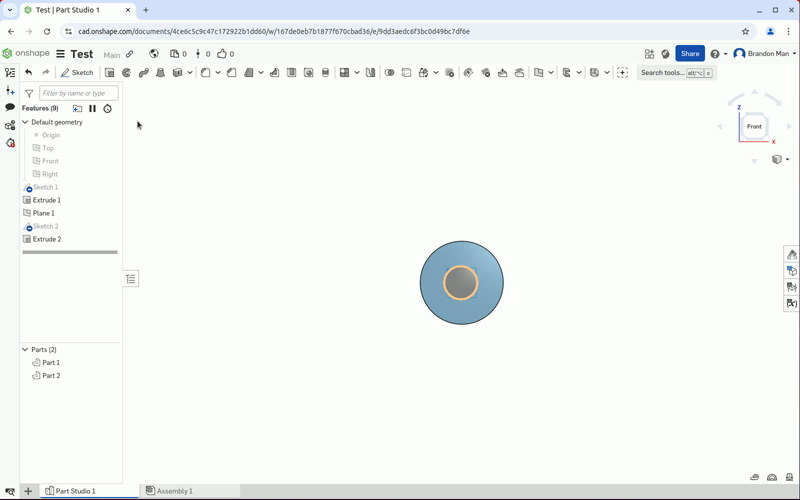
key(shift+h)
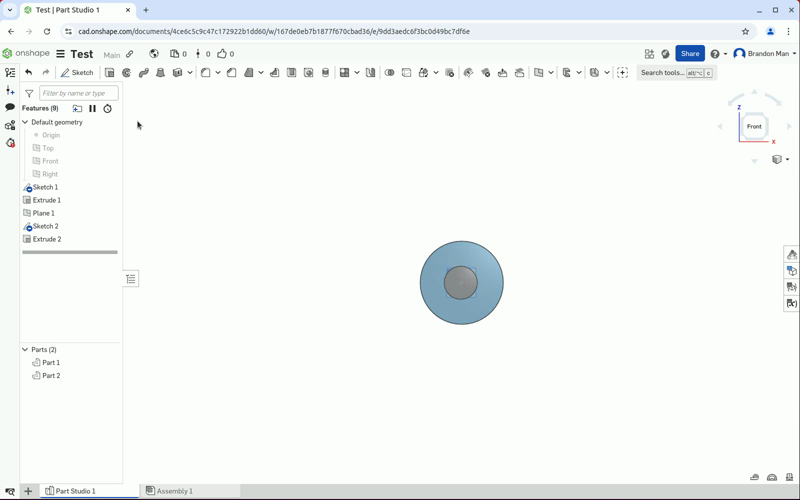
key(shift+h)
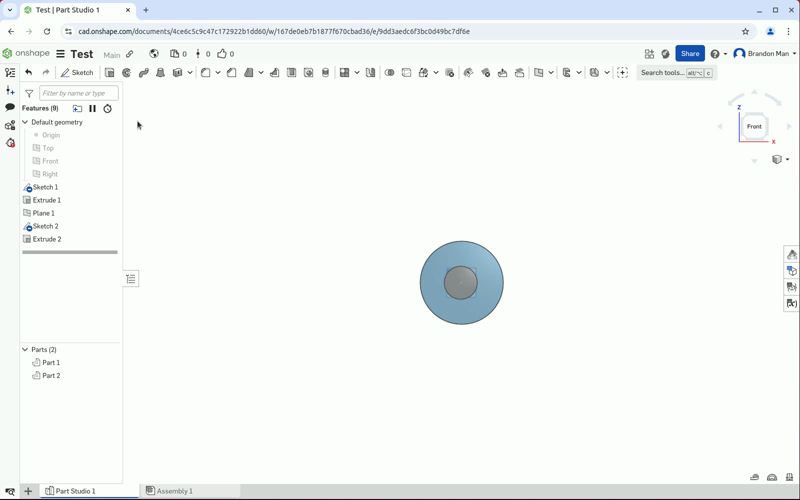
key(shift+7)
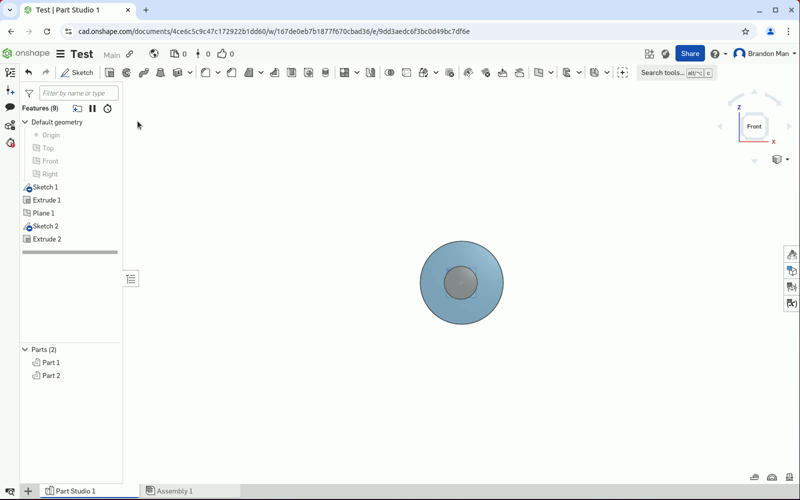
key(left, 2)
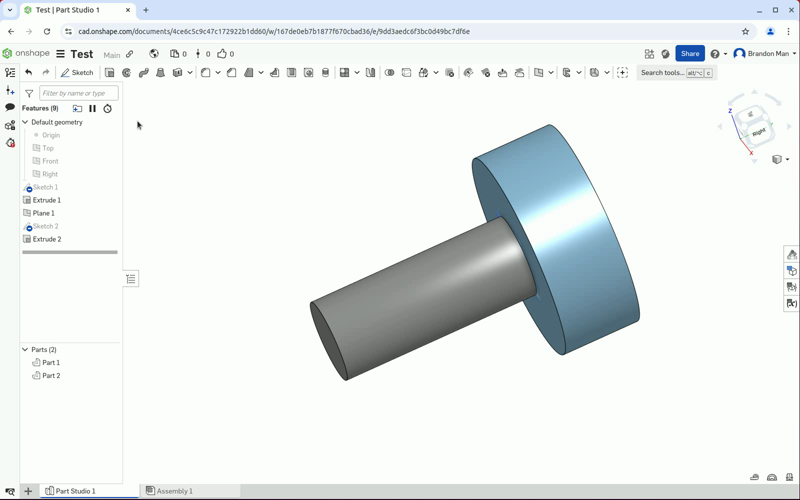
key(down, 2)
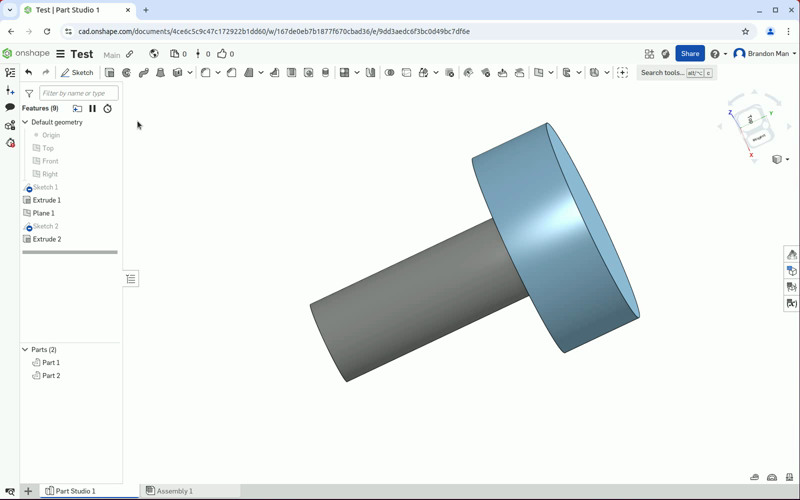
key(up, 2)
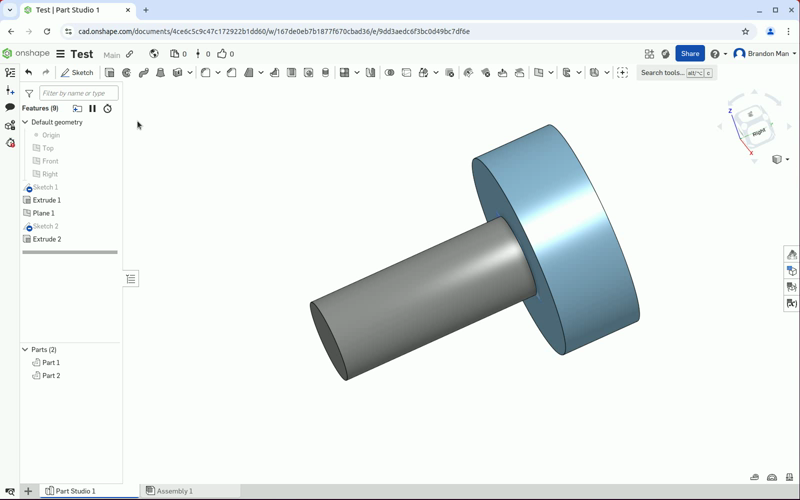
key(right, 2)
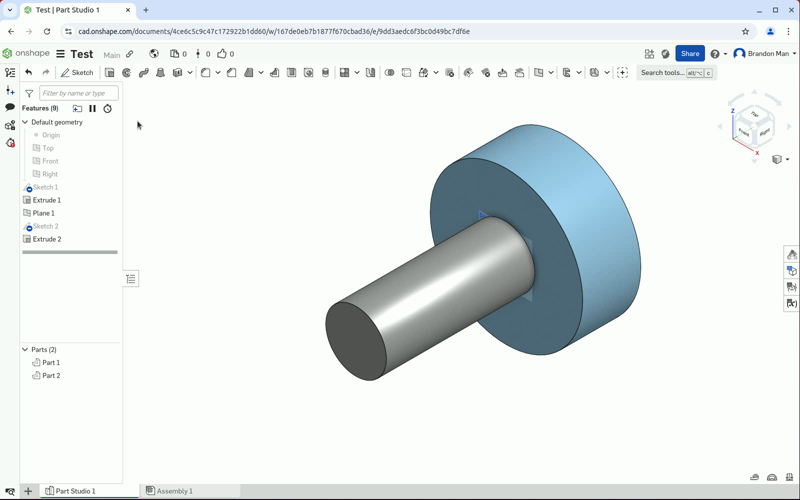
mouse_move(73, 189)
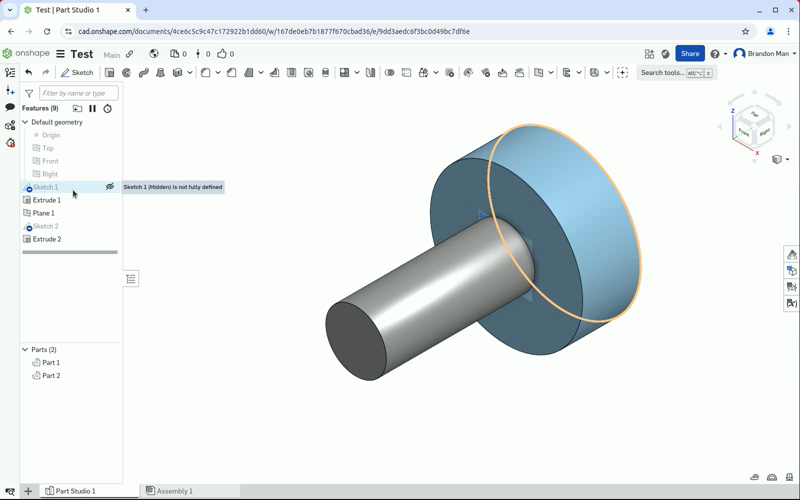
click(73, 189)